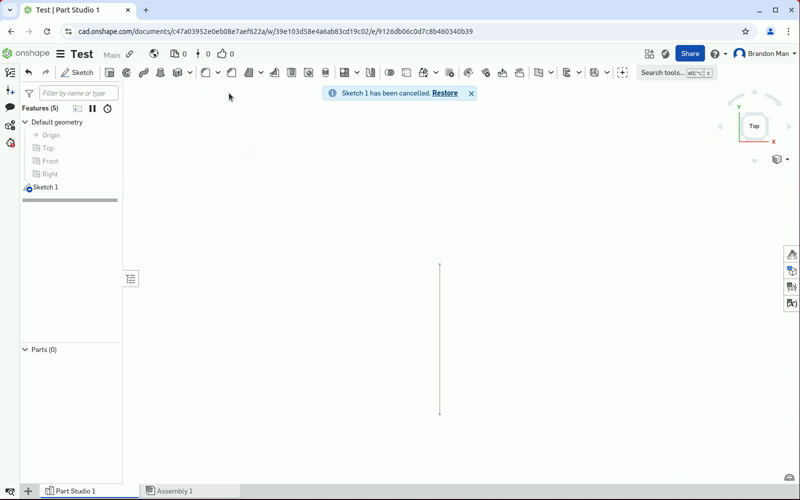
key(shift+h)
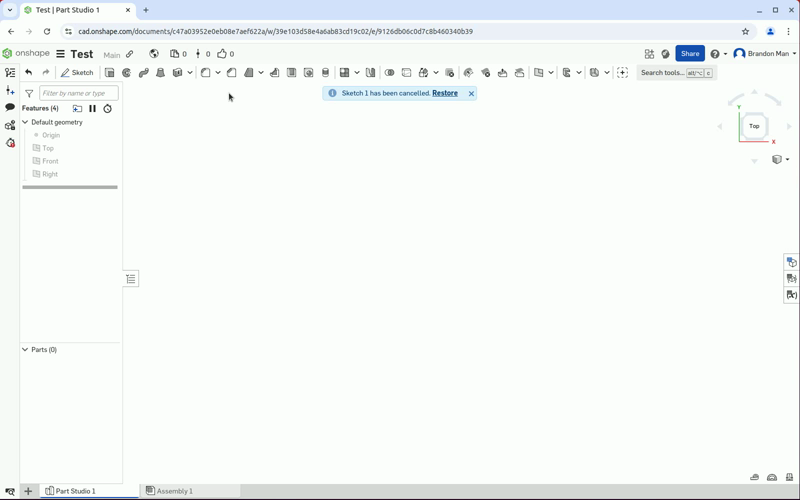
mouse_move(73, 352)
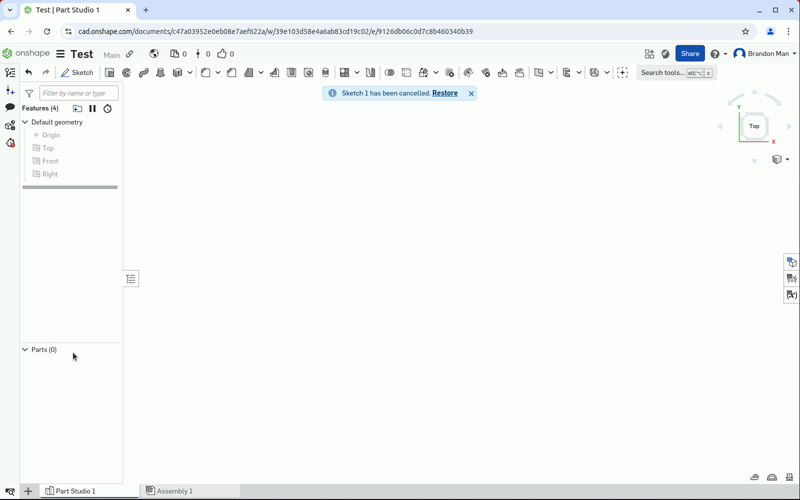
key(y)
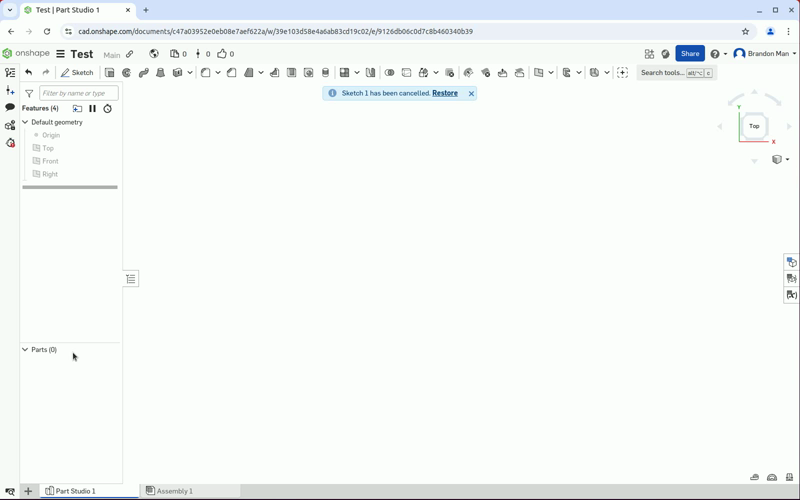
key(shift+p)
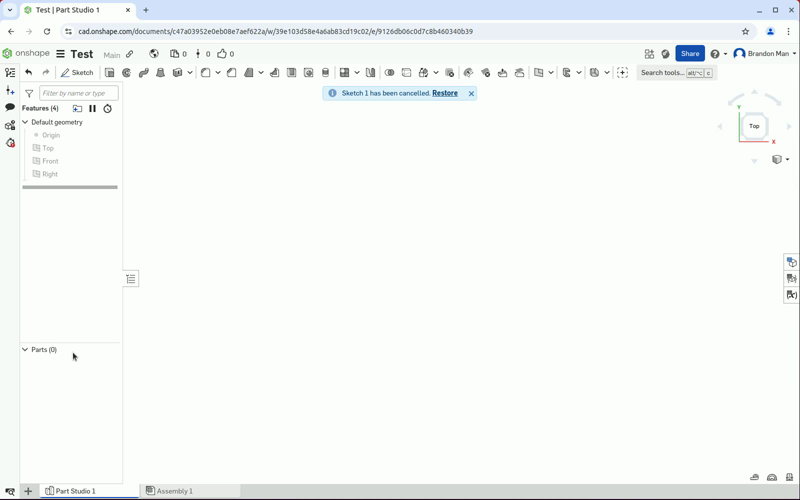
key(space)
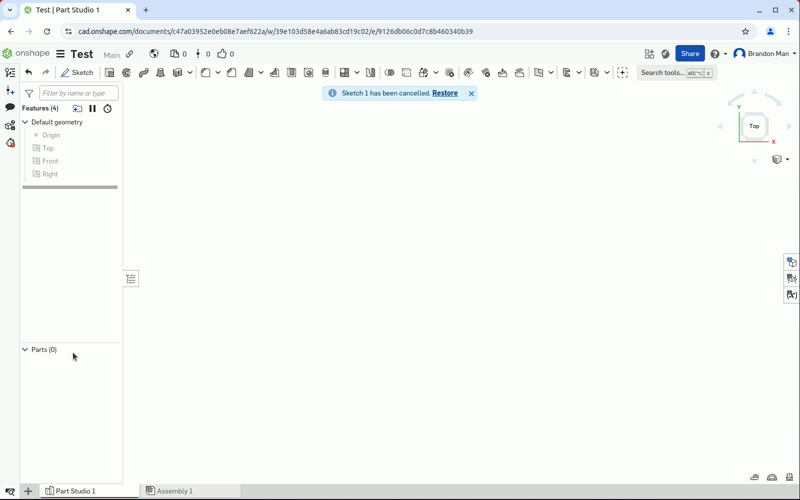
key_down(shift)
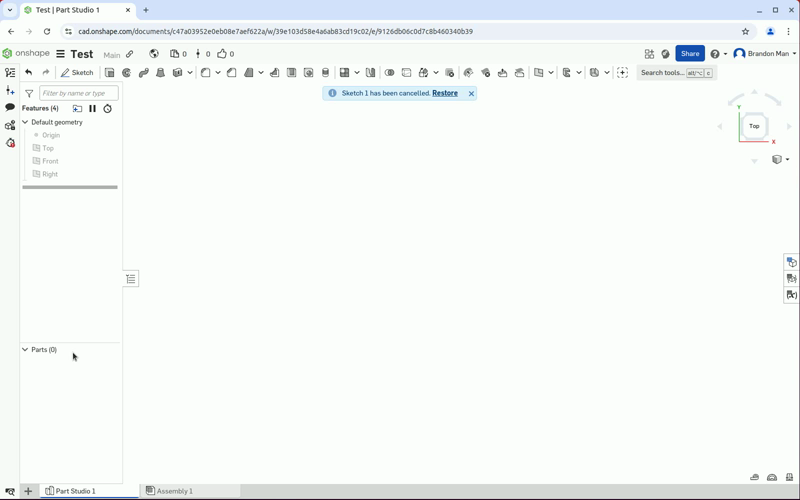
key(up)
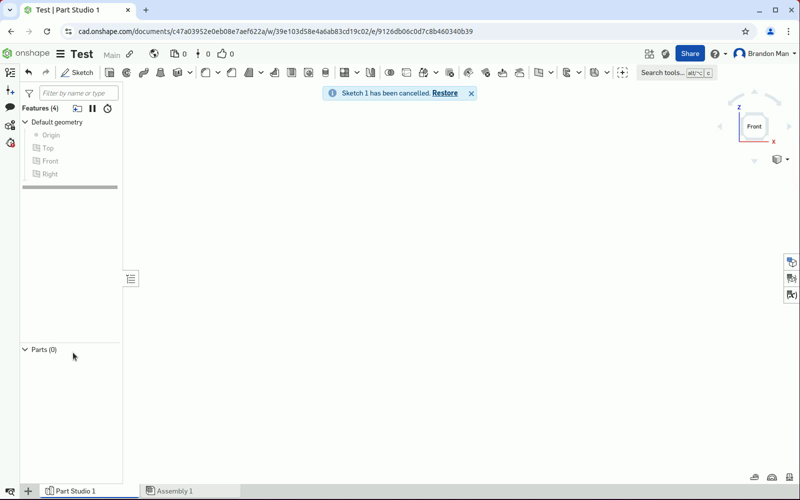
key_up(shift)
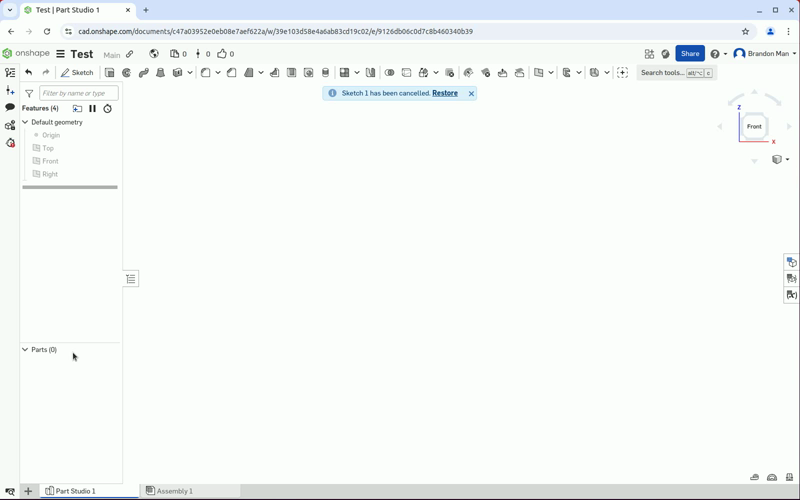
mouse_move(73, 352)
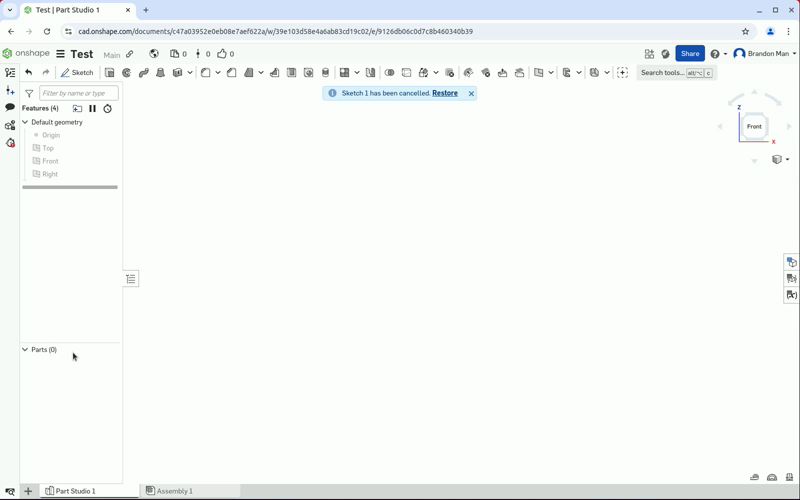
key(shift+y)
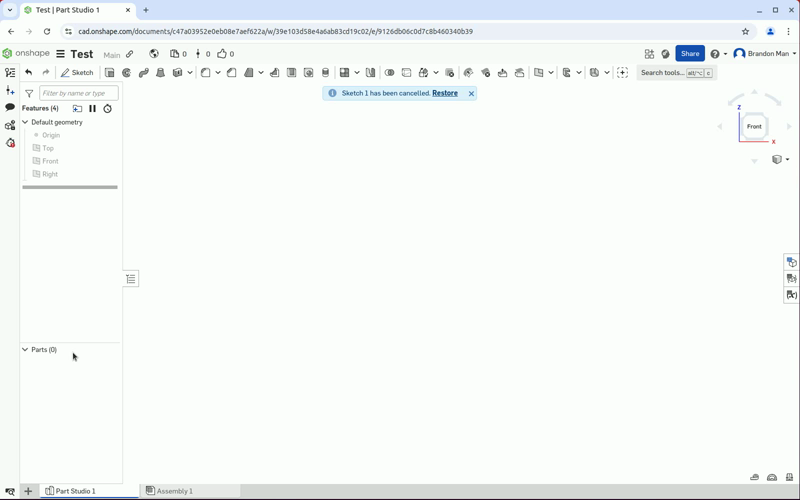
key(shift+s)
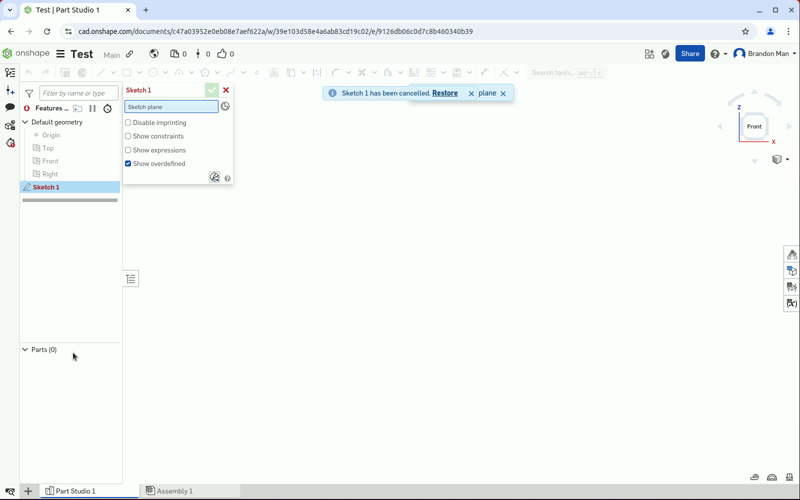
mouse_move(73, 163)
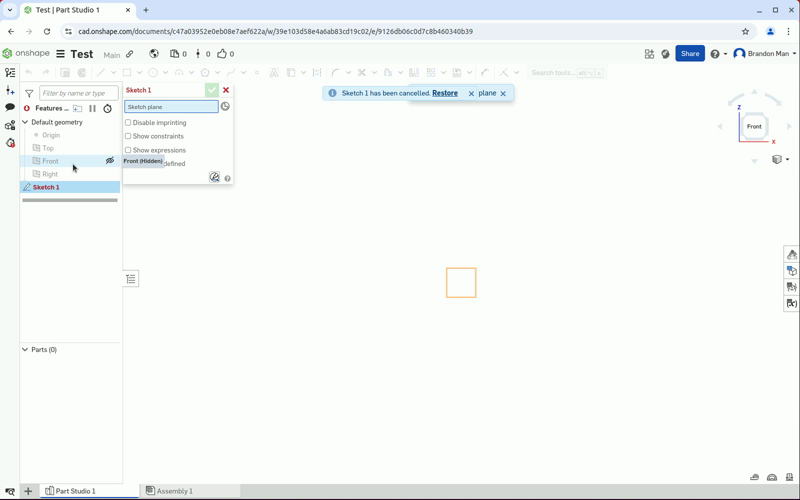
click(73, 163)
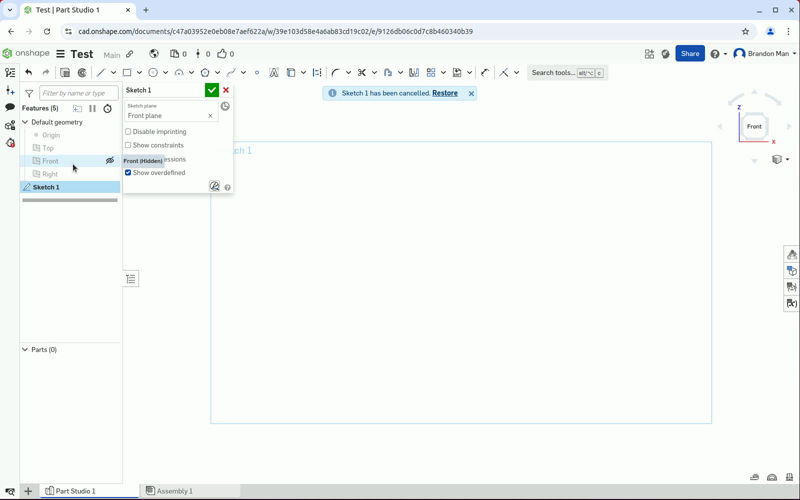
mouse_move(73, 352)
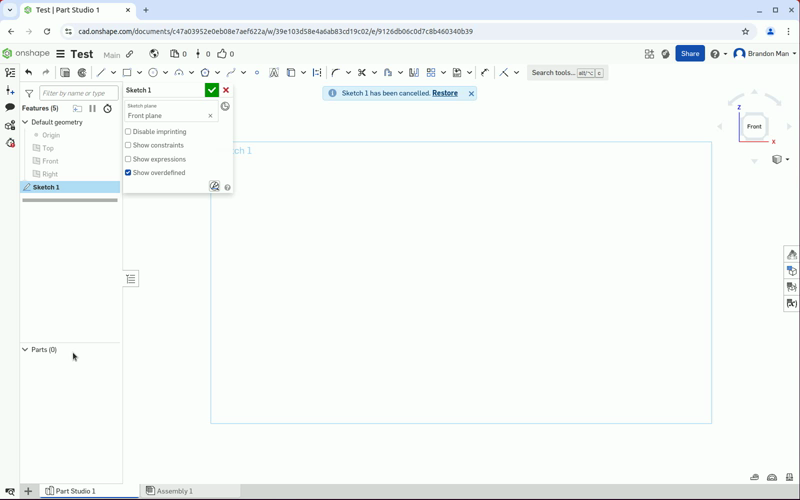
key(y)
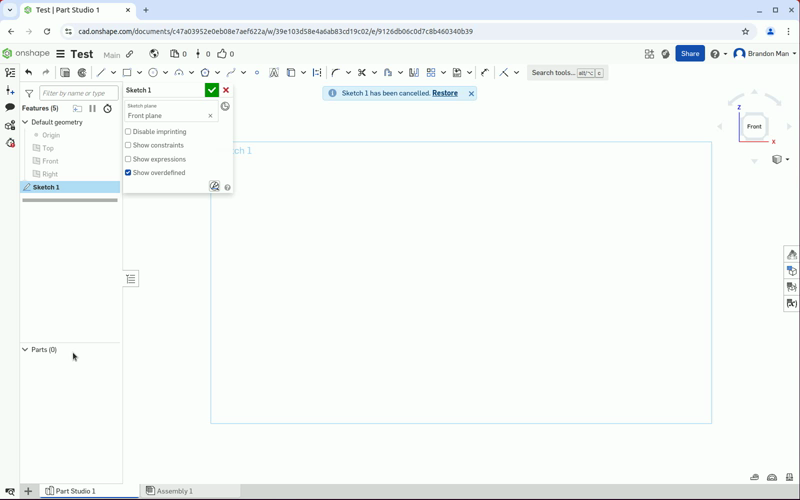
key(l)
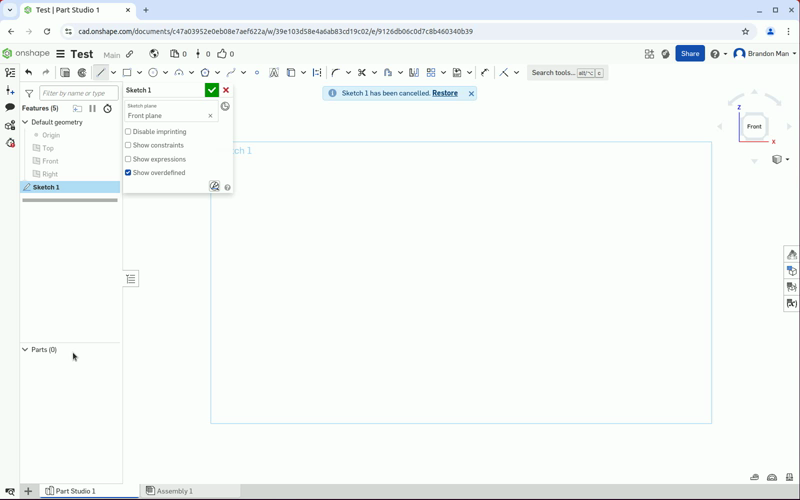
key_down(shift)
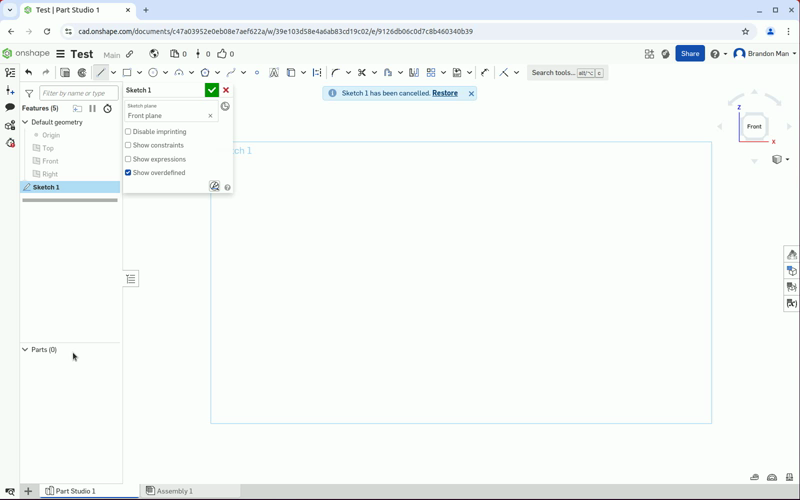
mouse_move(436, 266)
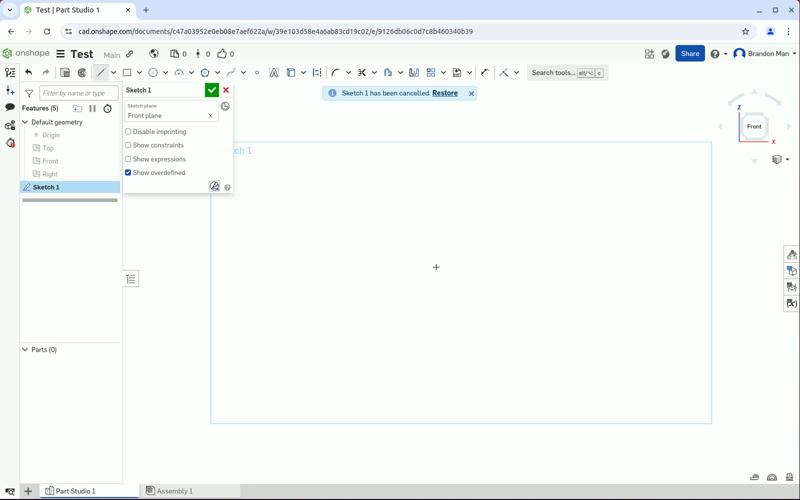
click(436, 266)
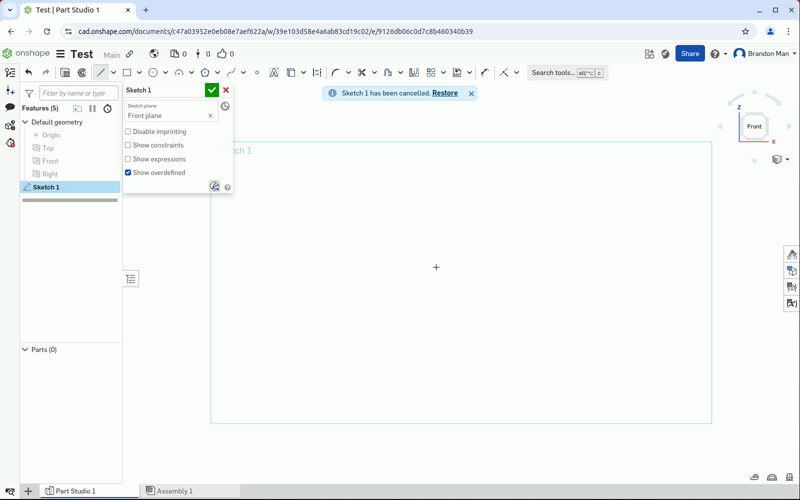
key_up(shift)
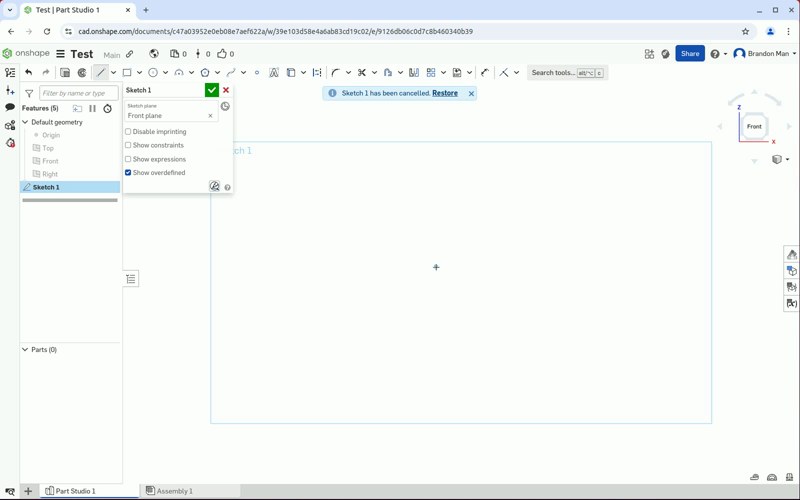
key_down(shift)
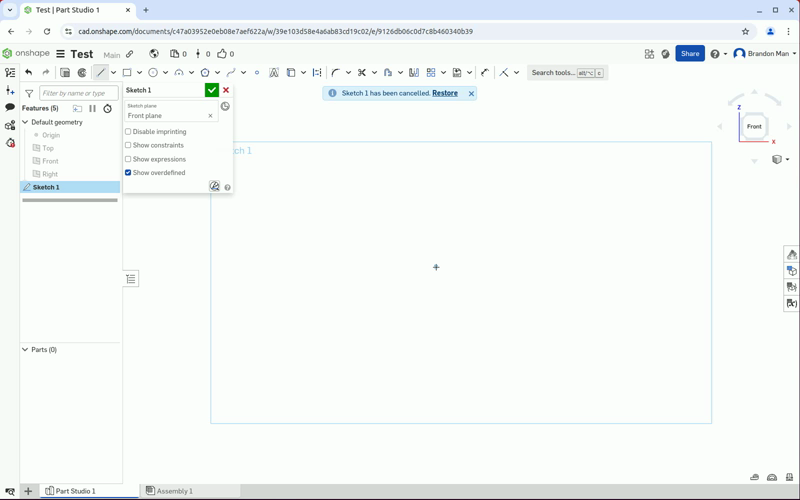
mouse_move(466, 266)
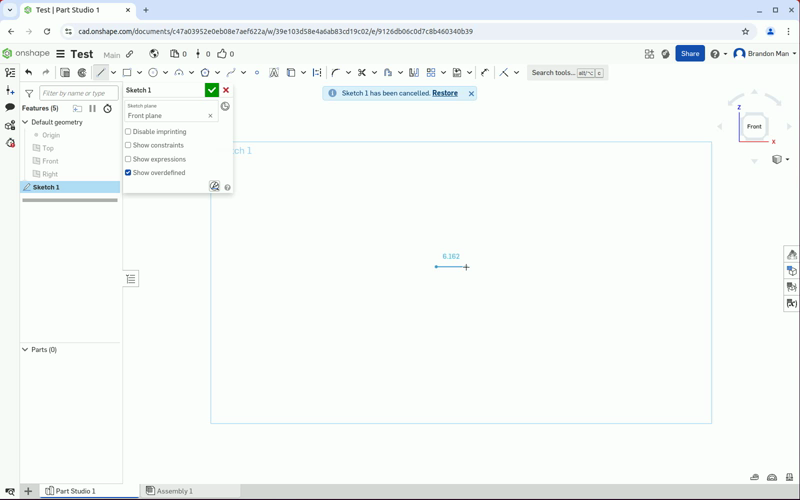
mouse_move(444, 273)
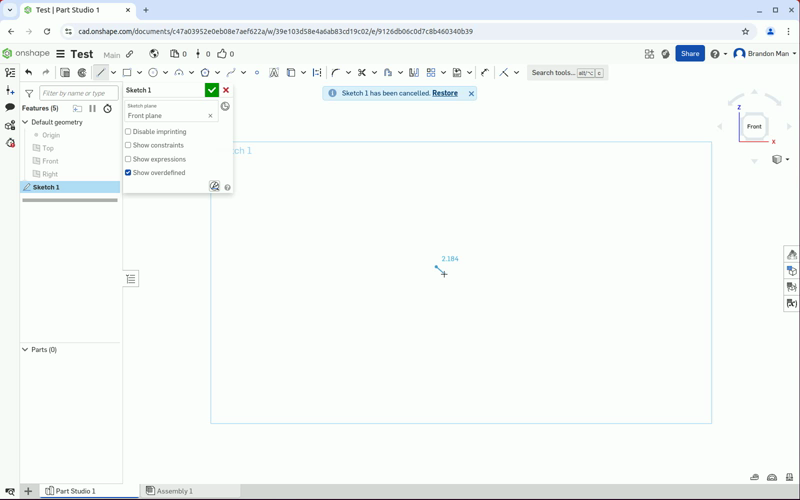
click(444, 273)
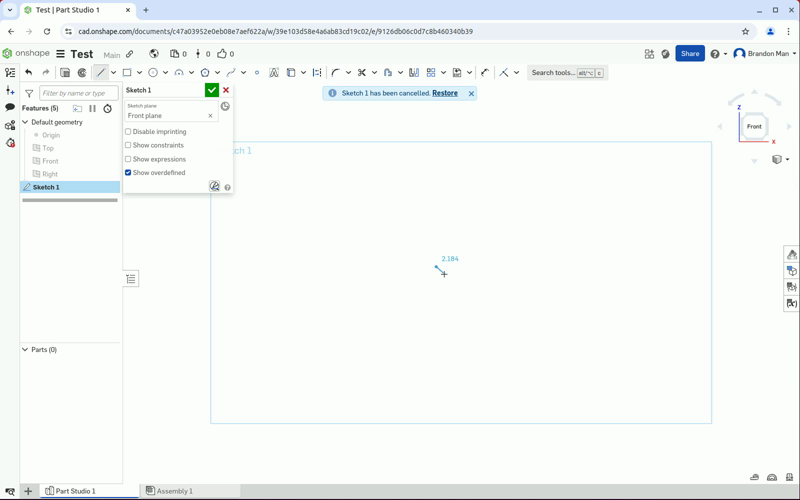
key_up(shift)
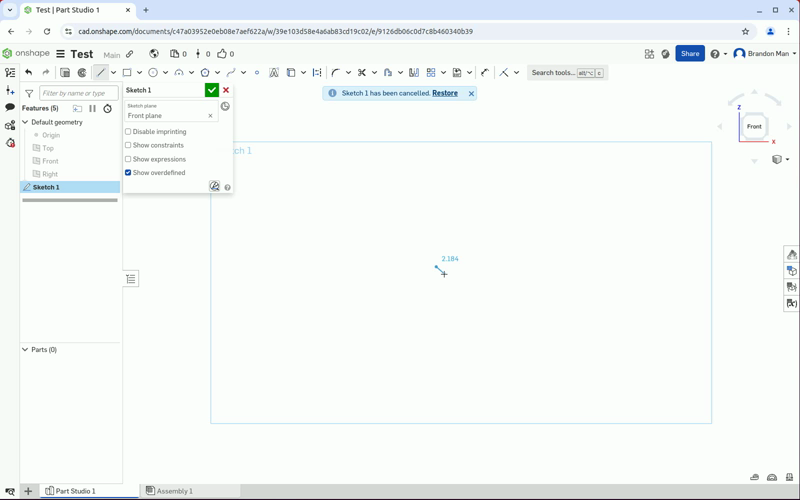
key_down(shift)
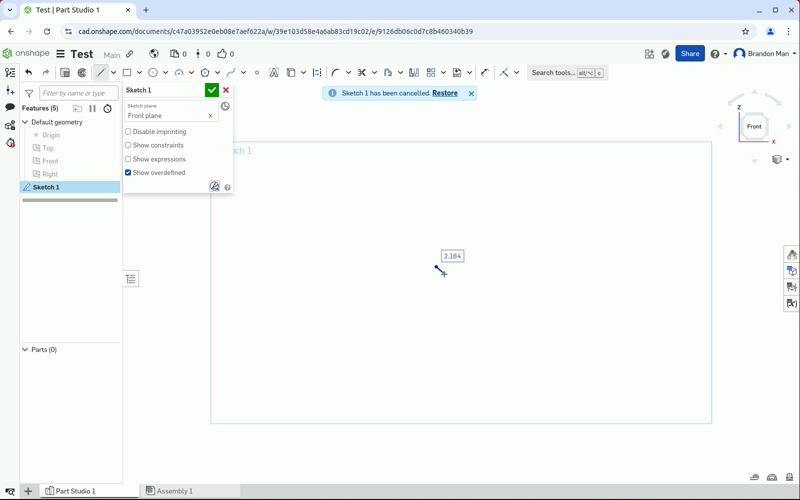
mouse_move(474, 273)
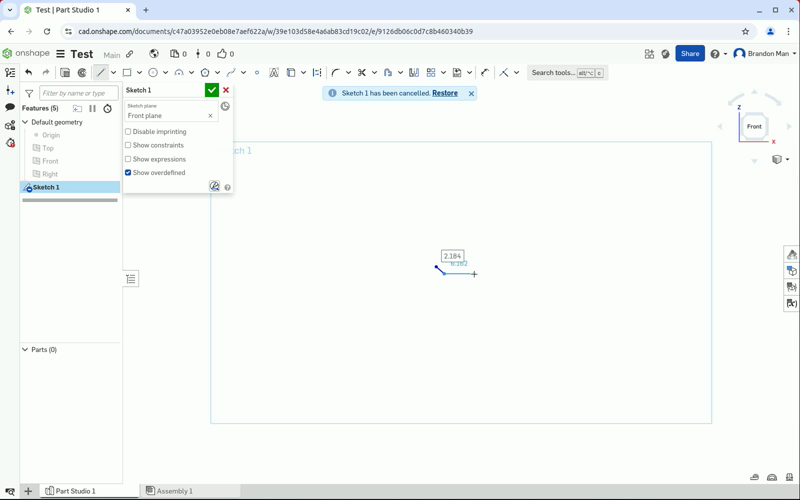
mouse_move(454, 269)
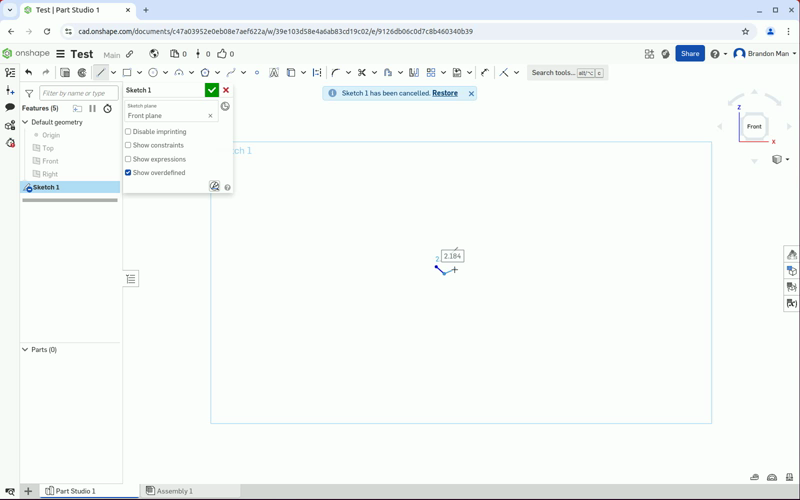
click(454, 269)
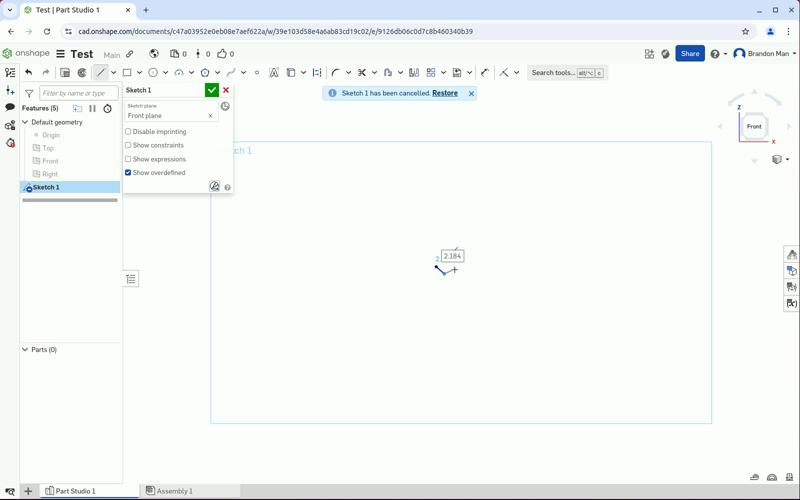
key_up(shift)
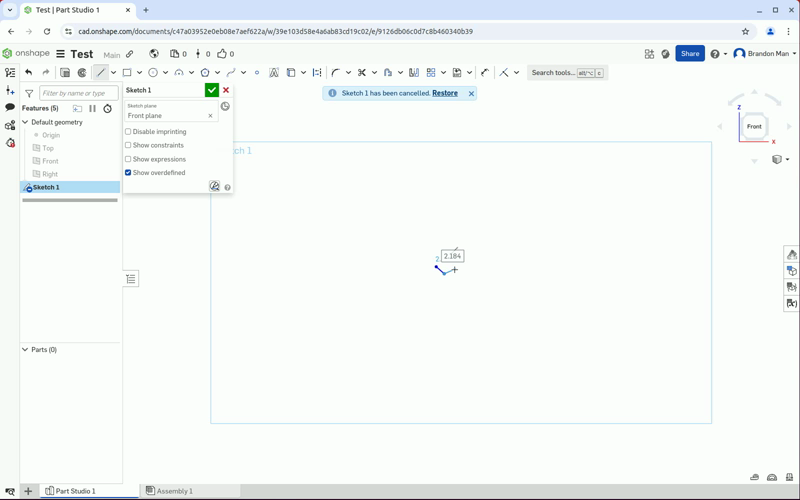
key_down(shift)
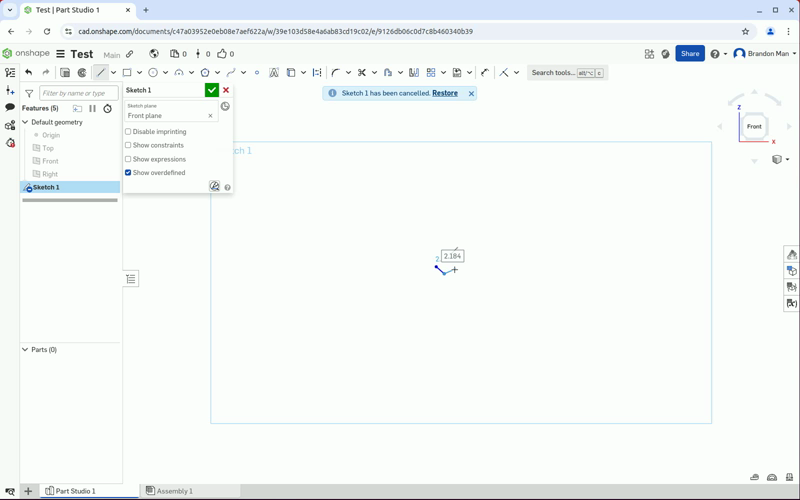
mouse_move(484, 269)
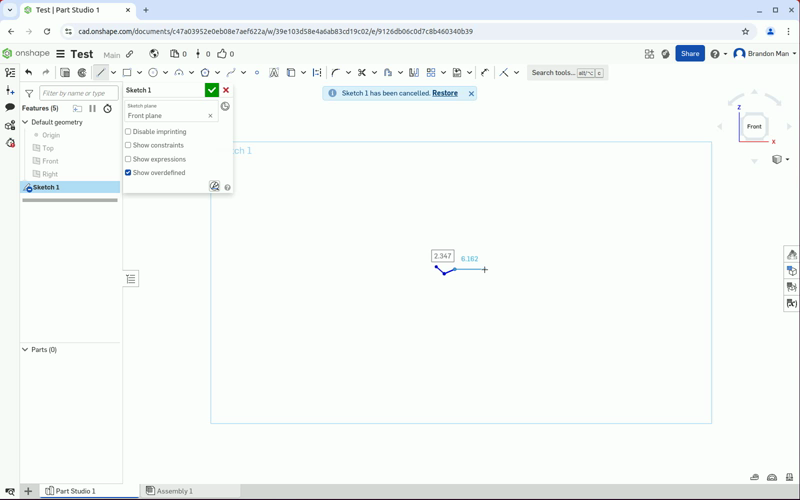
mouse_move(449, 263)
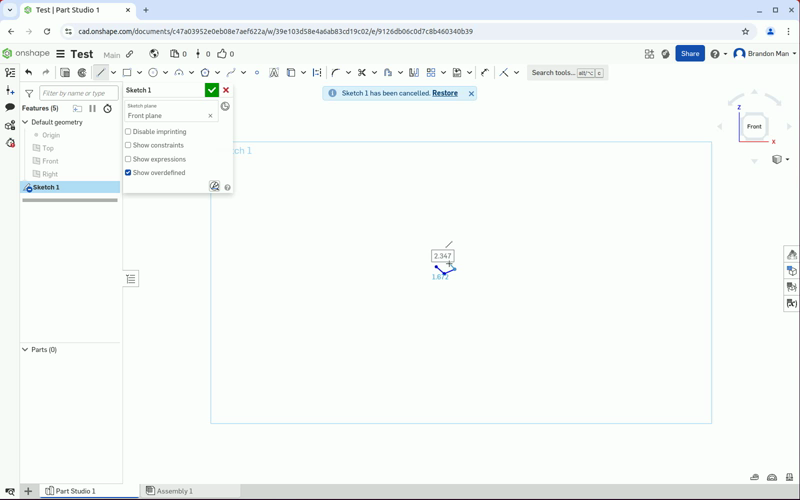
click(449, 263)
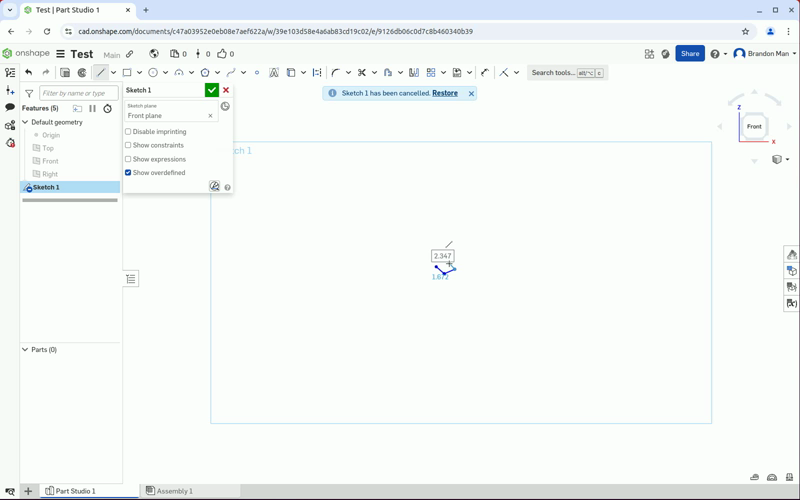
key_up(shift)
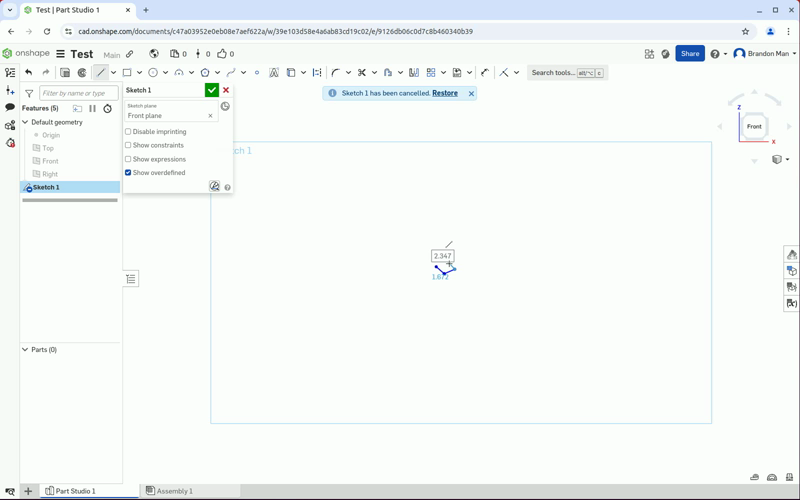
mouse_move(479, 263)
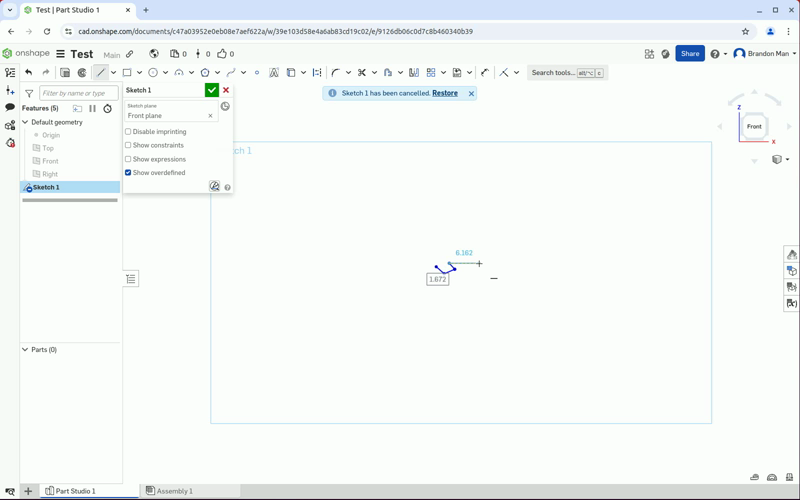
key_down(shift)
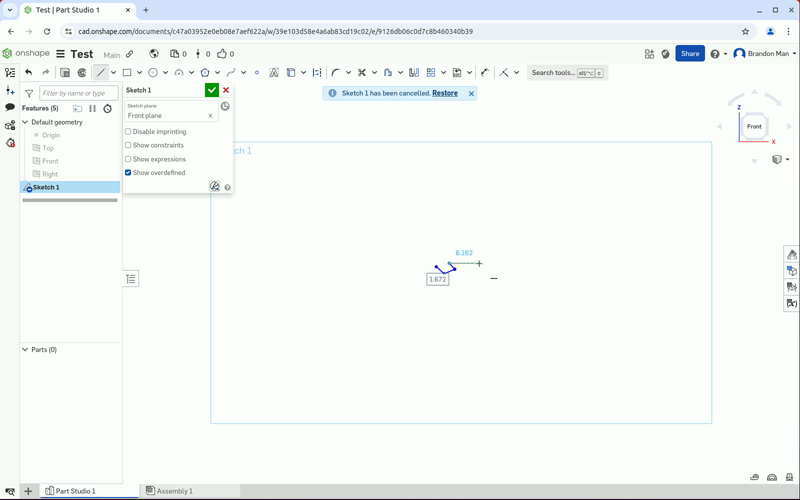
mouse_move(436, 266)
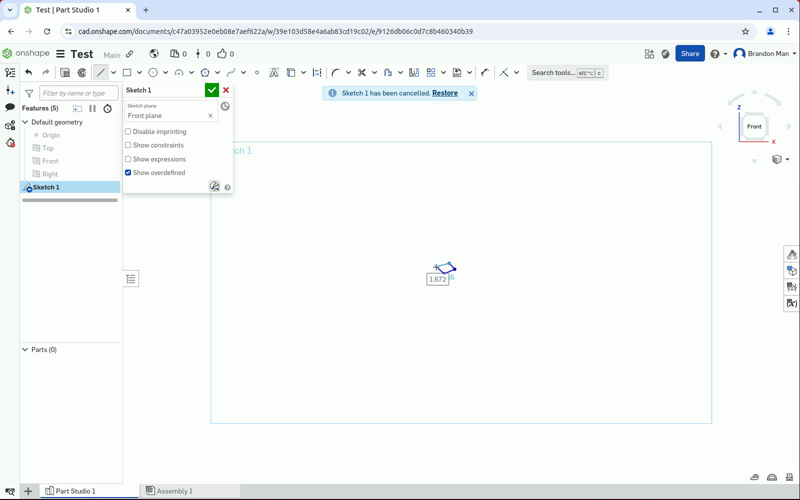
key_up(shift)
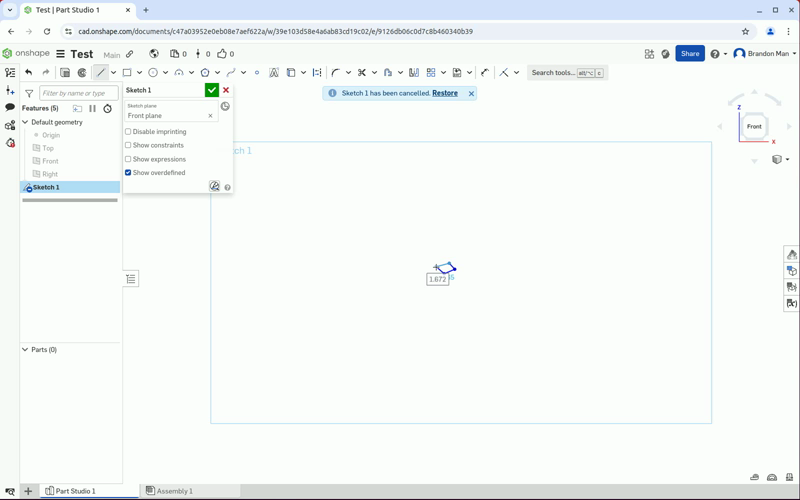
click(436, 266)
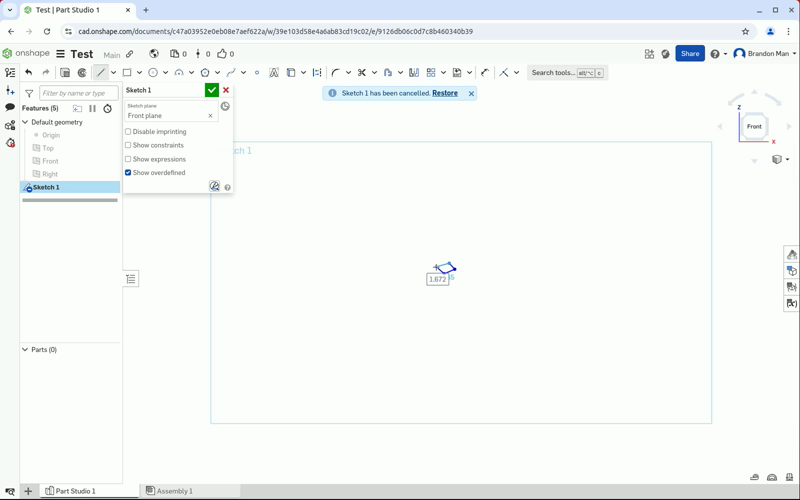
key(esc)
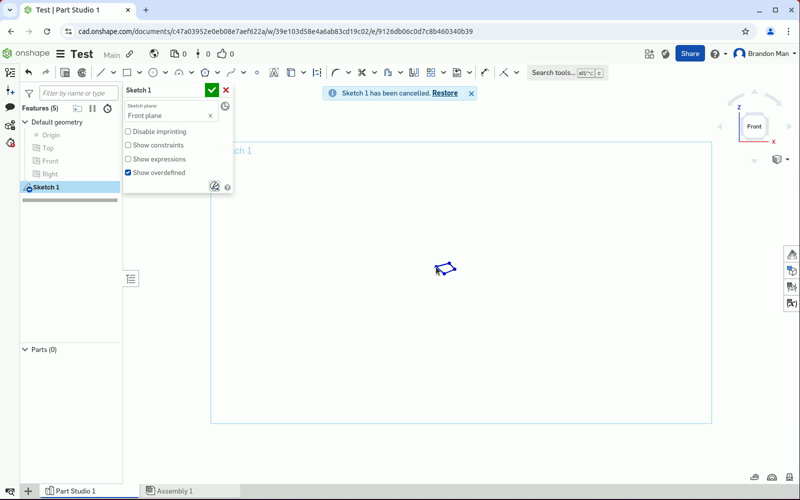
mouse_move(442, 269)
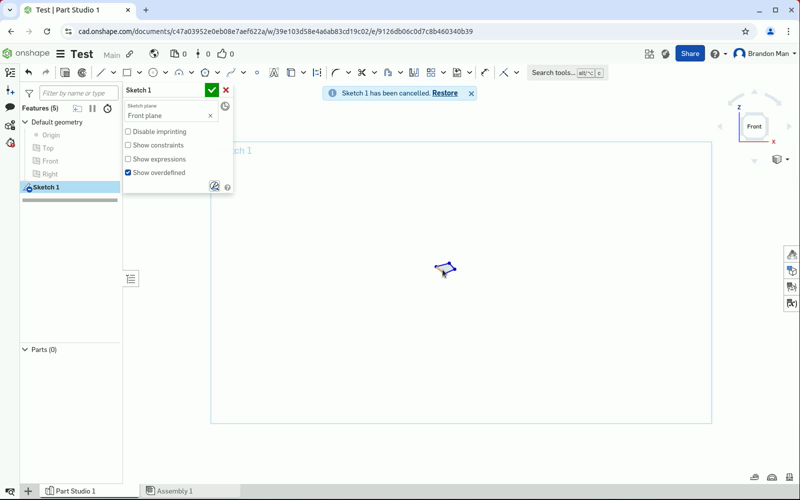
scroll(6)
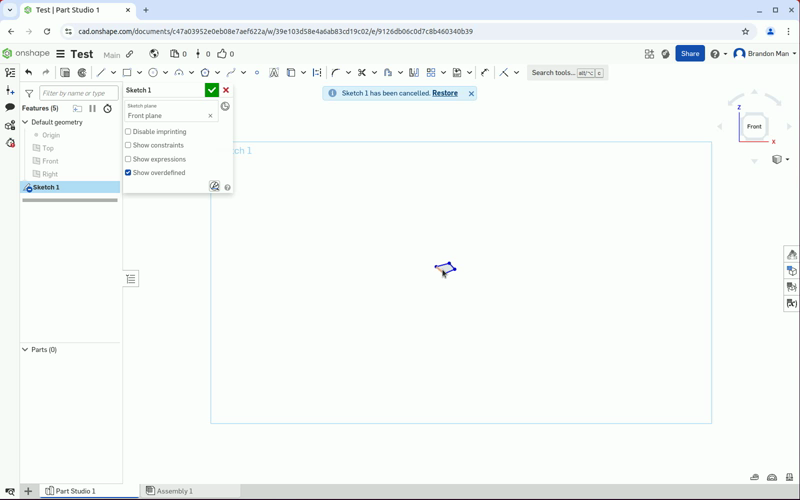
scroll(6)
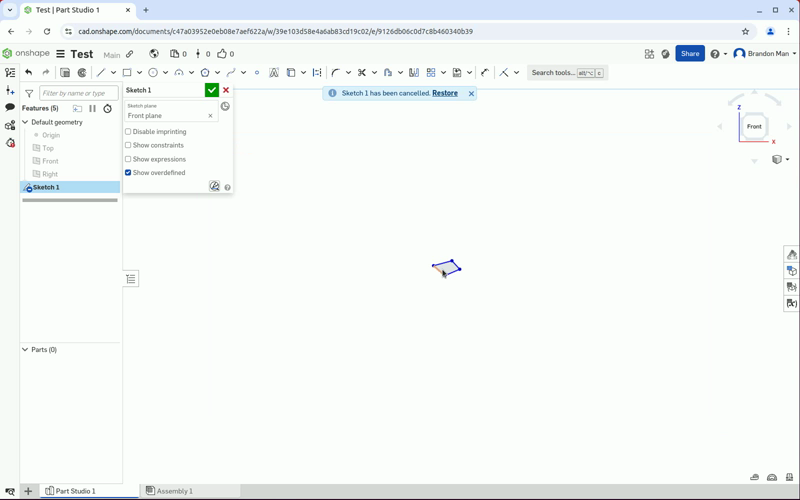
scroll(6)
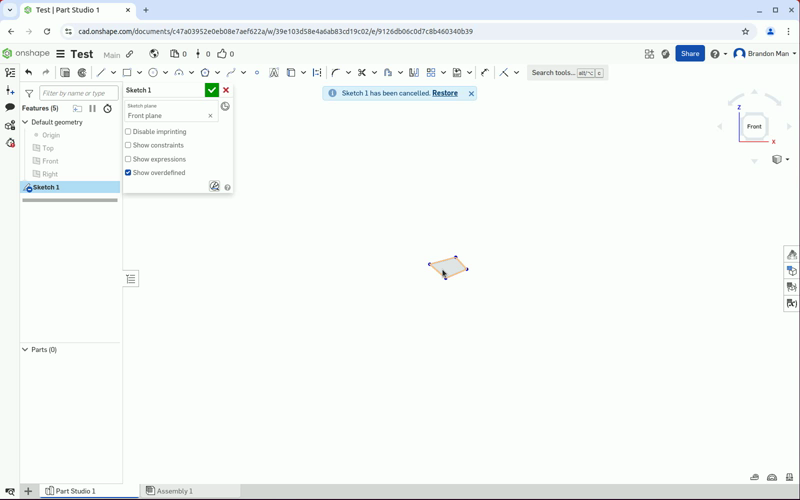
scroll(6)
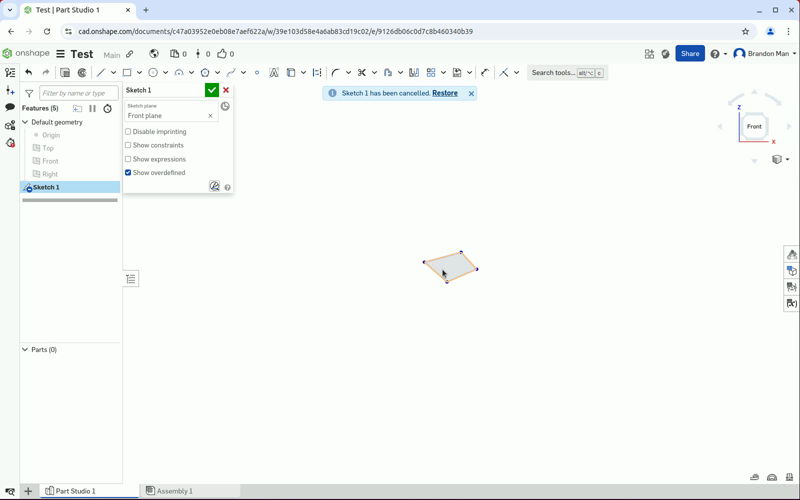
scroll(6)
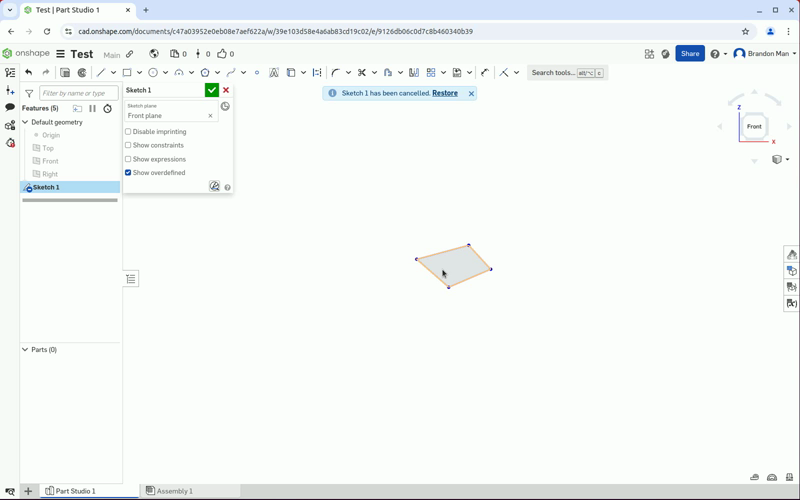
scroll(6)
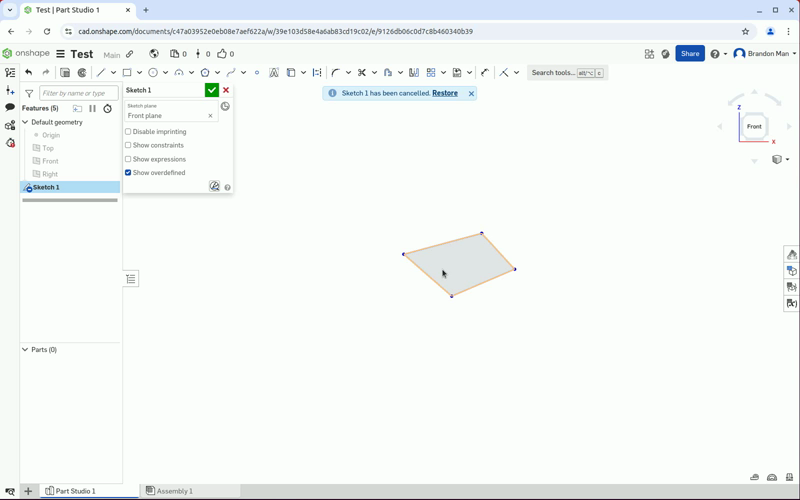
scroll(6)
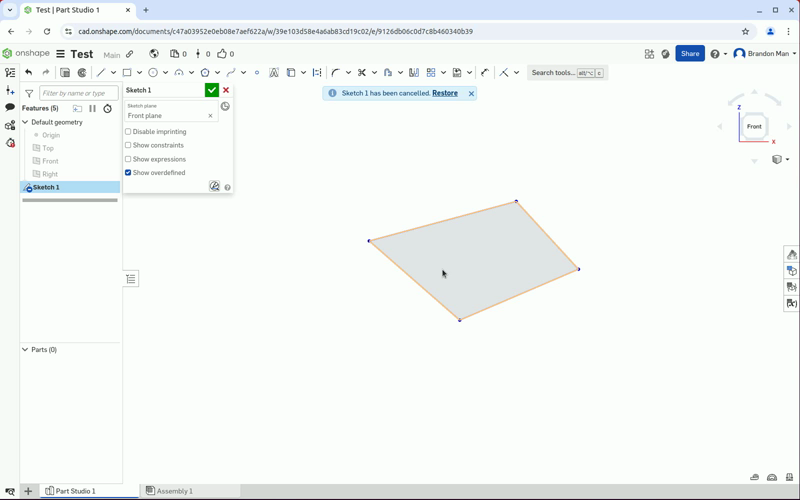
click(442, 269)
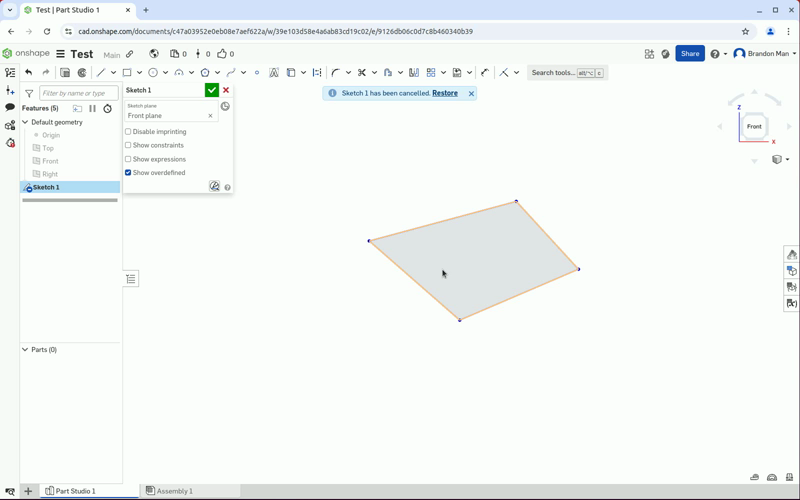
scroll(-6)
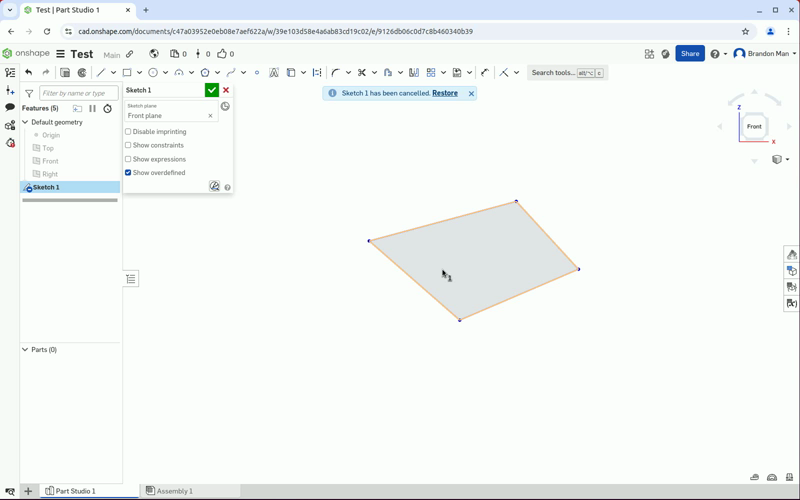
scroll(-6)
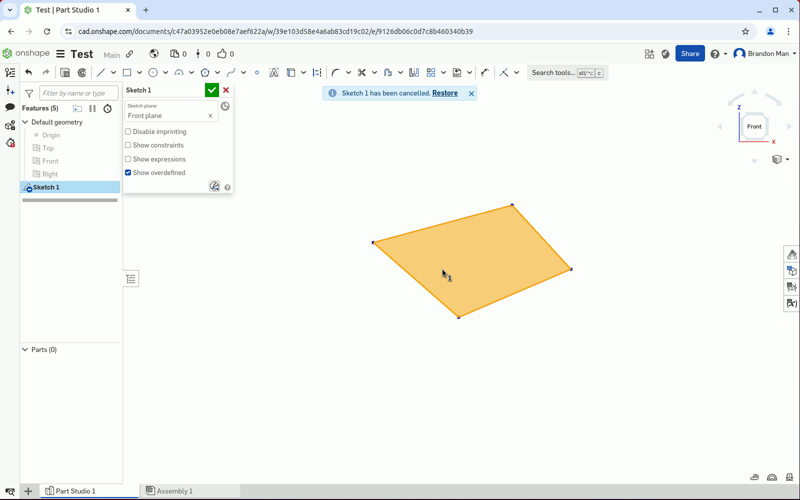
scroll(-6)
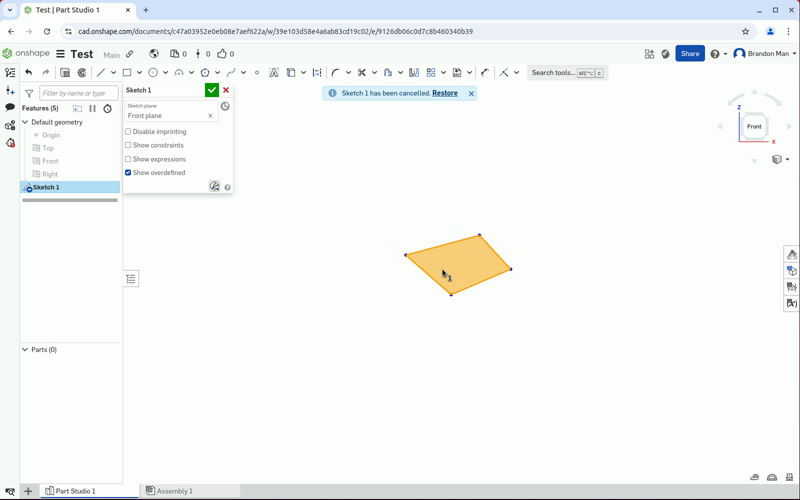
scroll(-6)
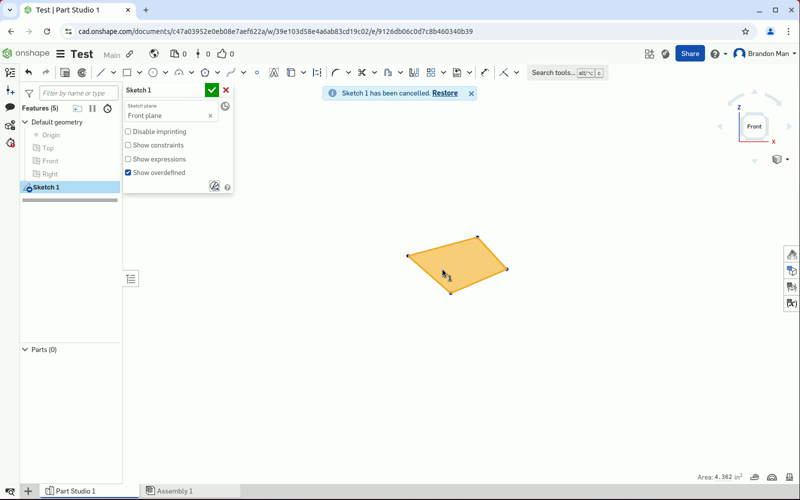
scroll(-6)
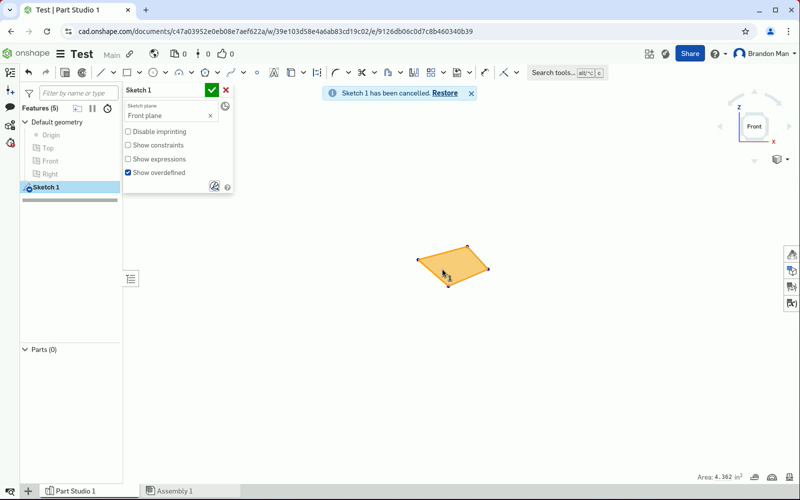
scroll(-6)
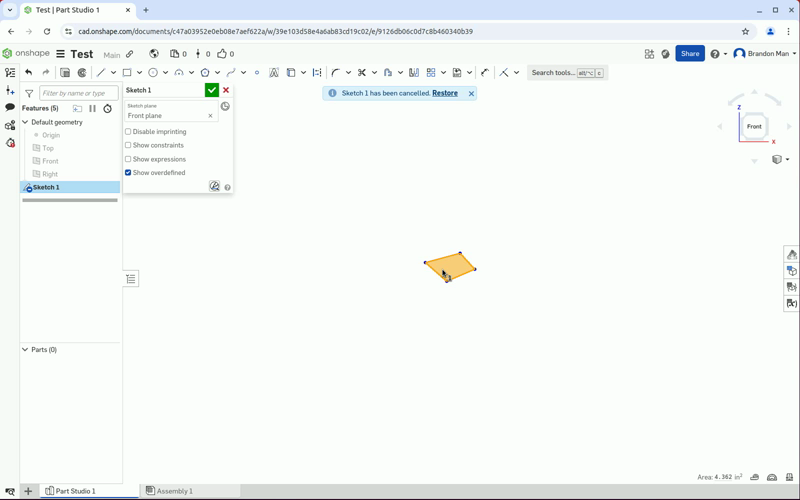
scroll(-6)
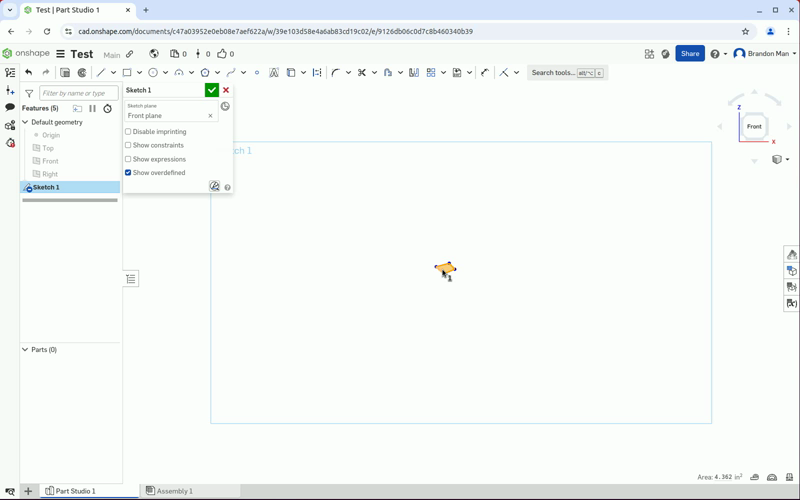
mouse_move(73, 352)
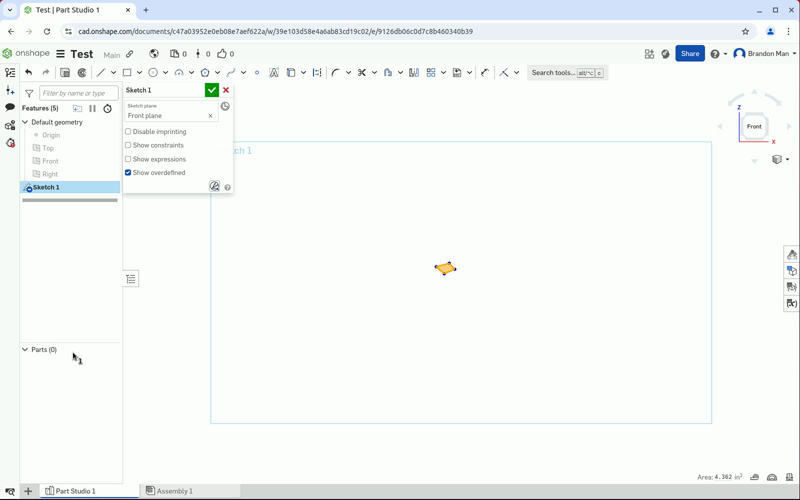
key(shift+y)
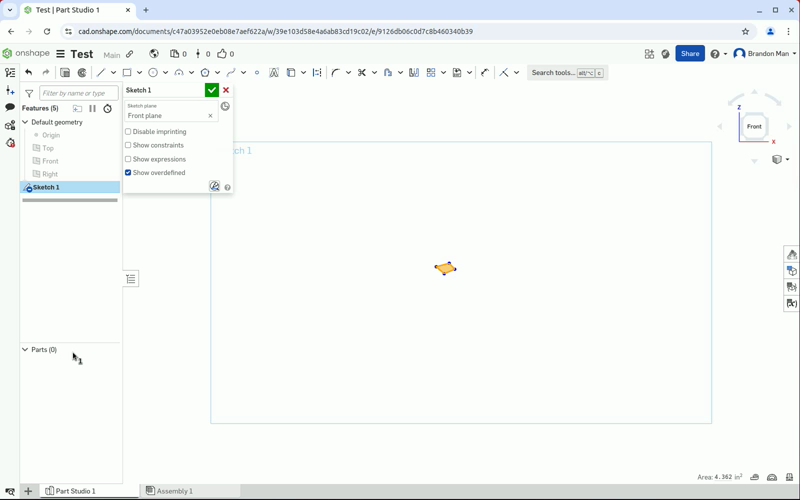
key(shift+e)
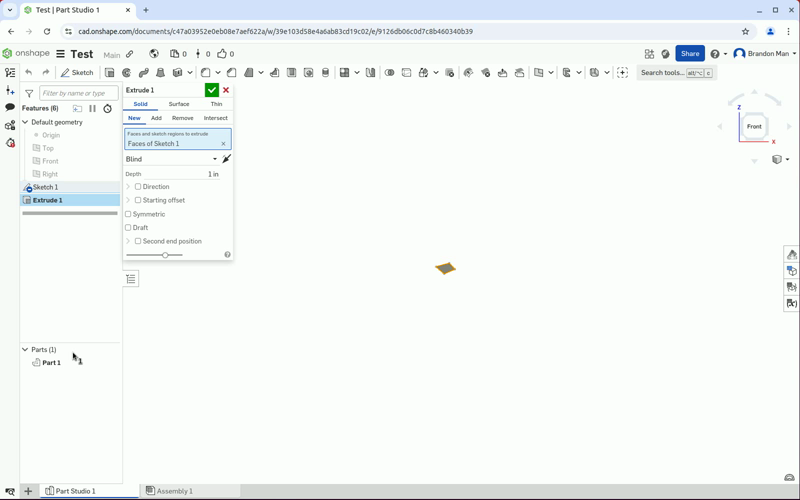
mouse_move(143, 106)
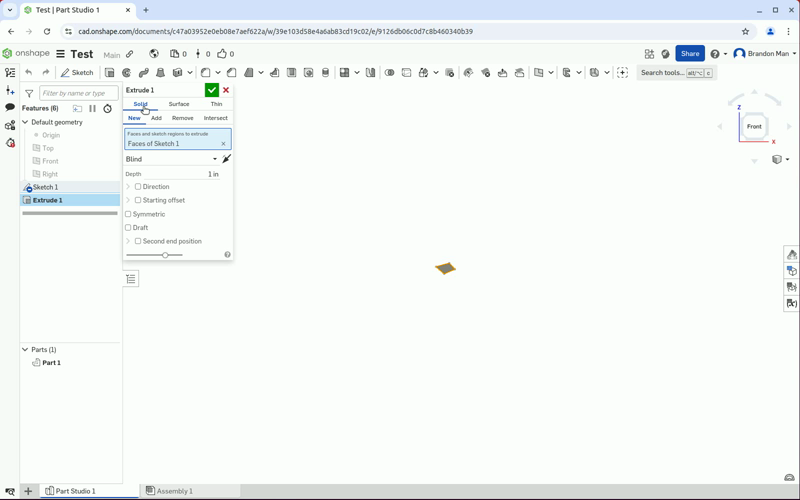
click(143, 106)
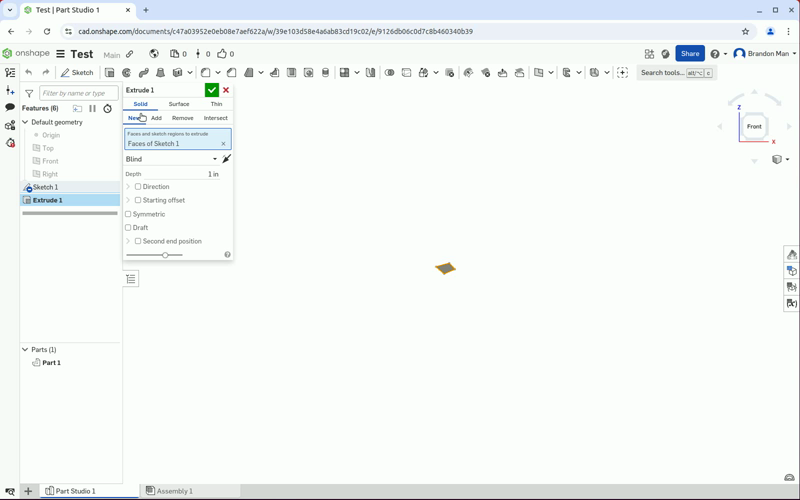
mouse_move(137, 120)
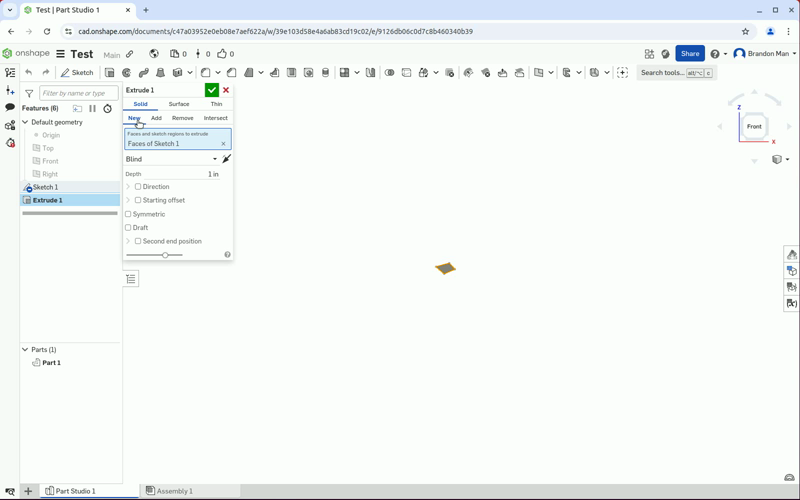
click(137, 120)
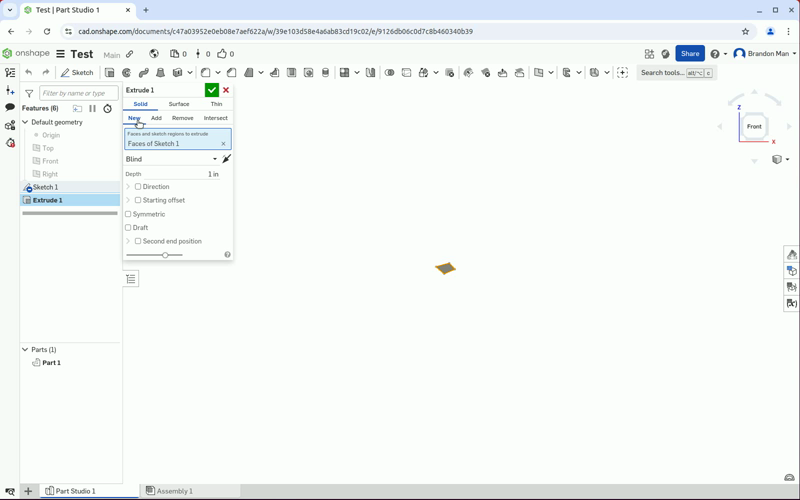
key(tab, 4)
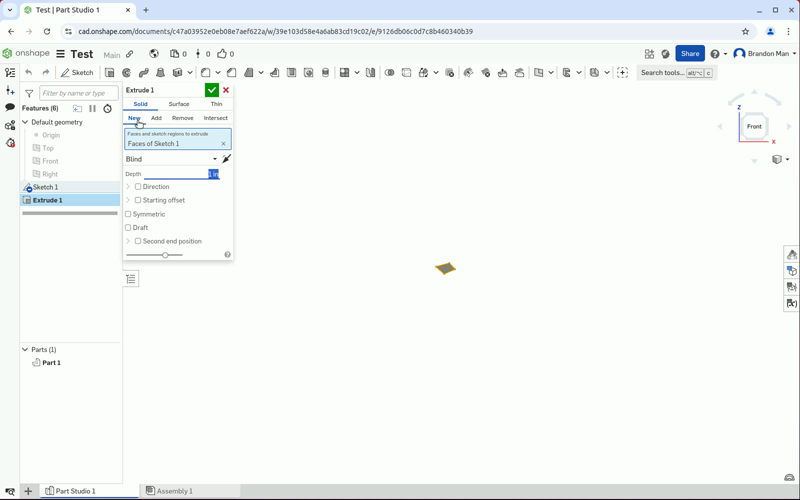
text(23.108)
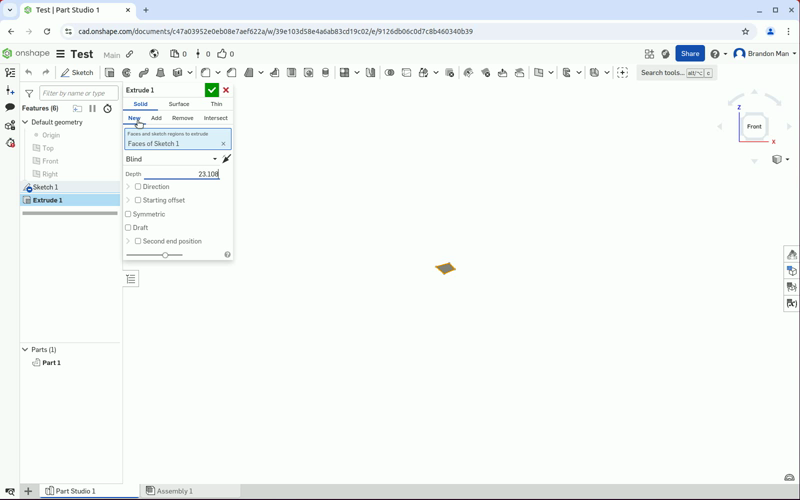
key(enter)
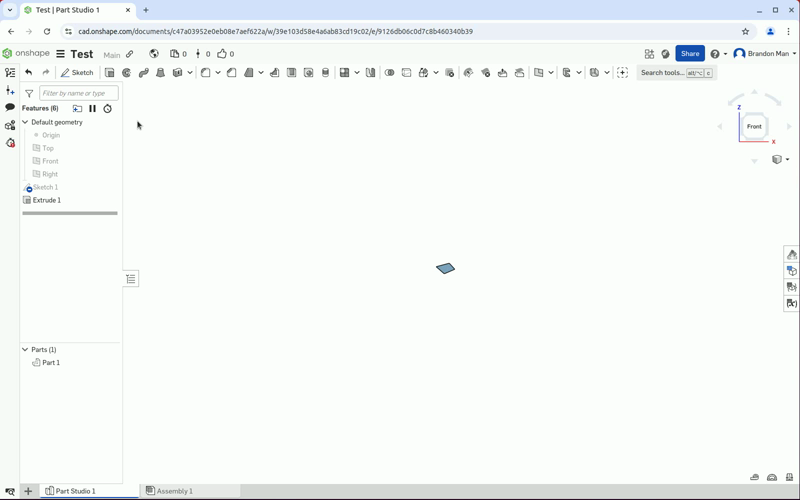
key(shift+h)
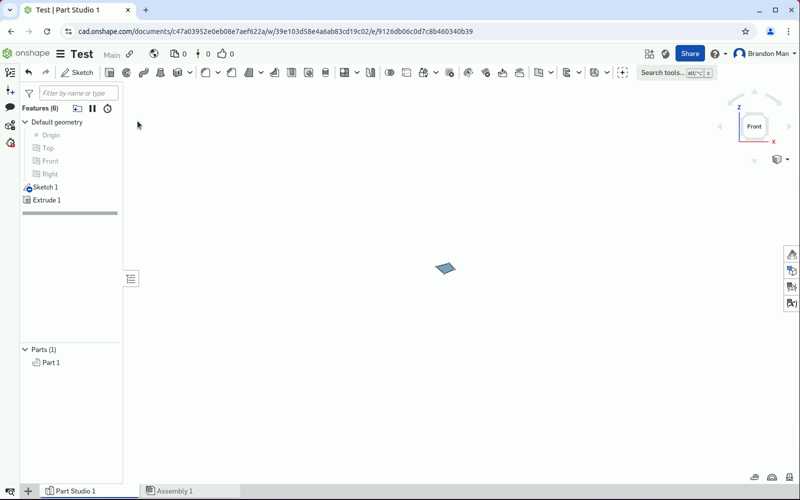
key(shift+h)
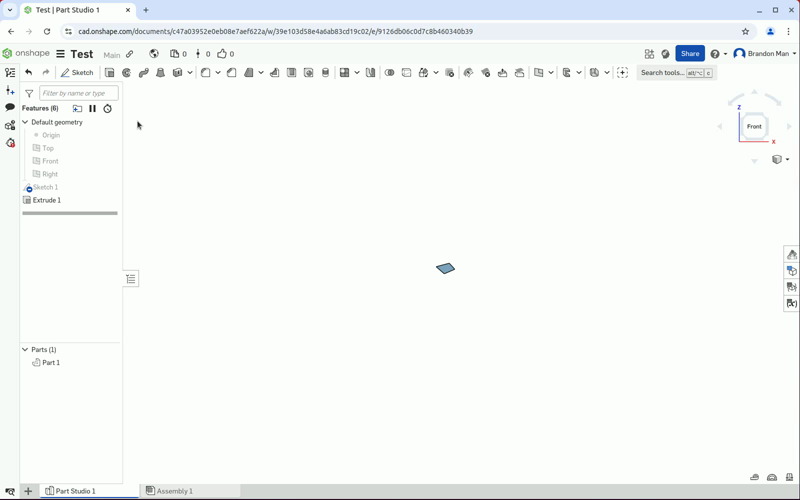
mouse_move(73, 189)
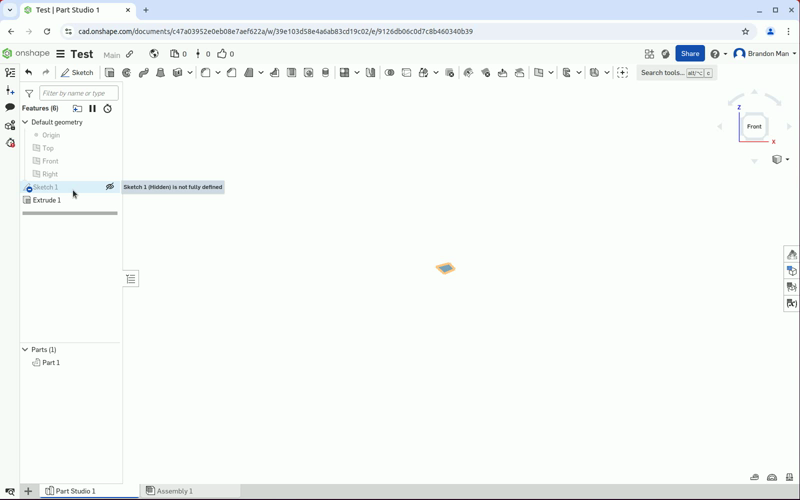
click(73, 189)
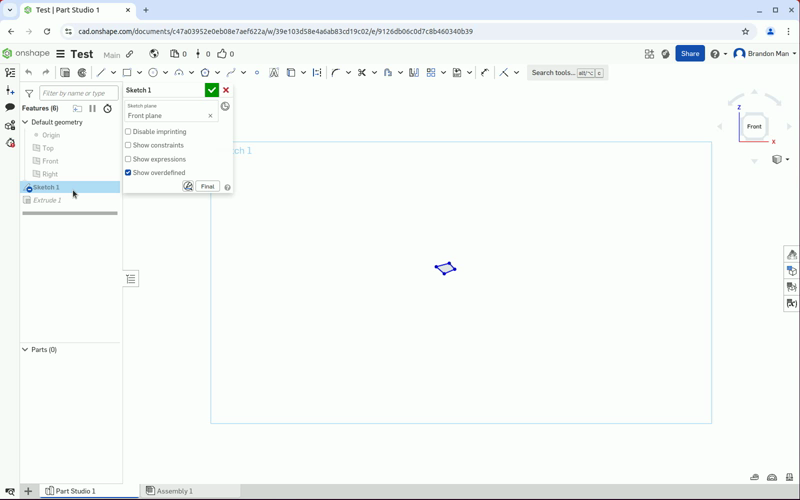
mouse_move(229, 92)
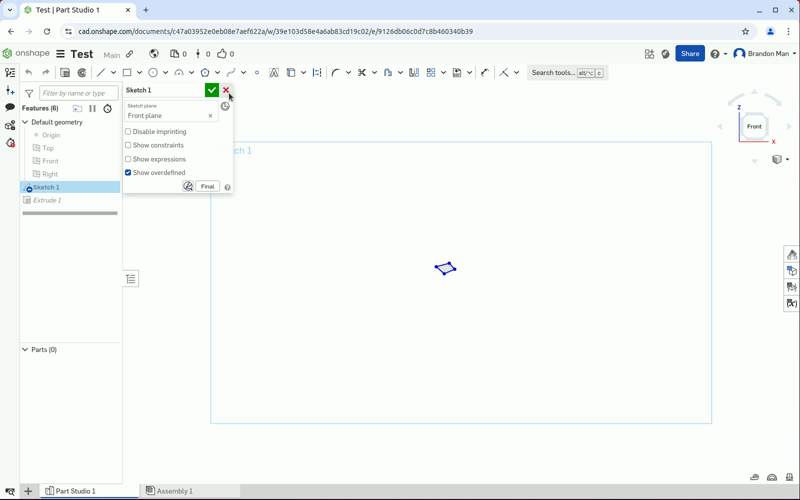
click(229, 92)
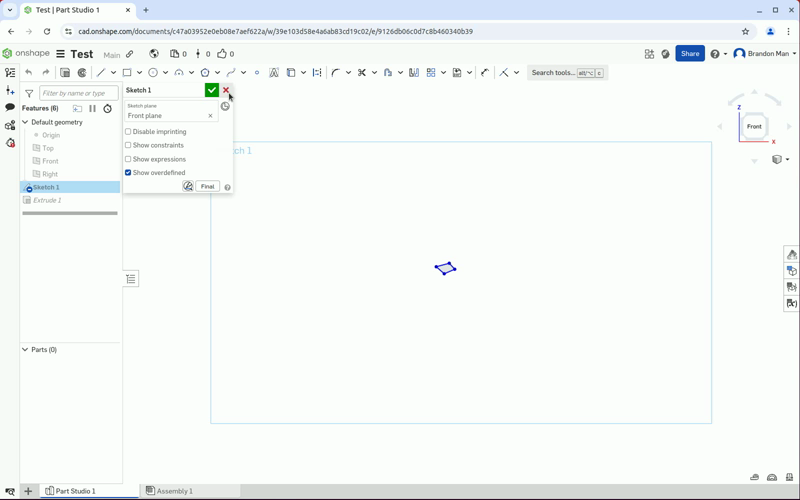
key(shift+s)
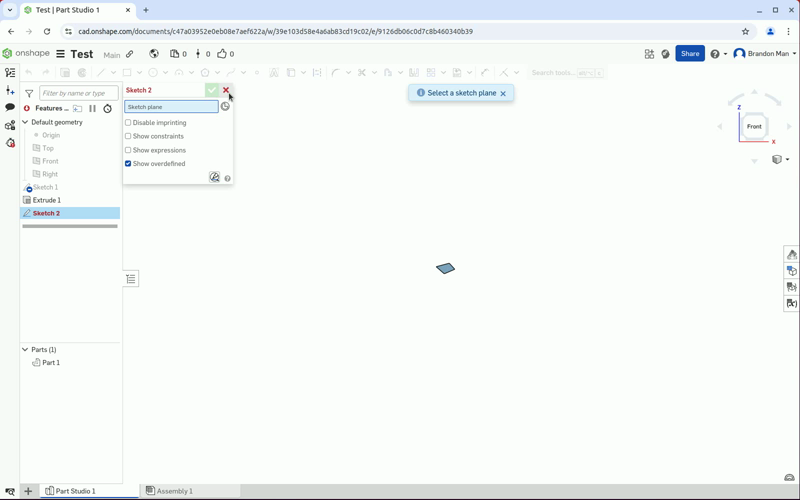
mouse_move(73, 163)
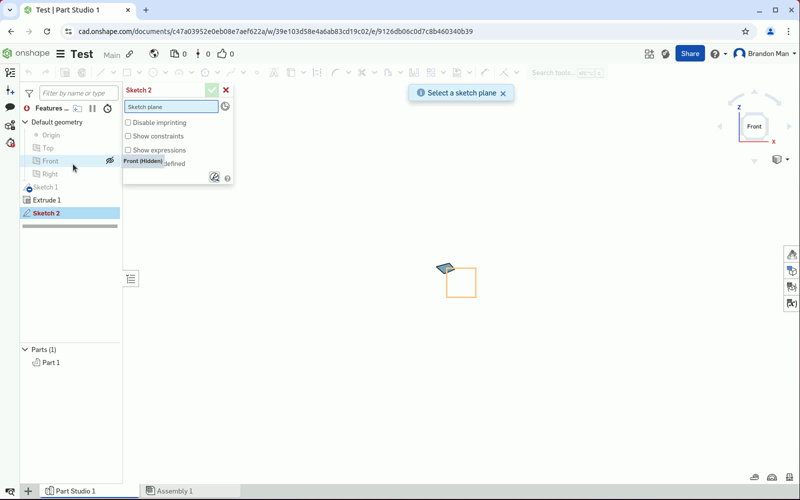
click(73, 163)
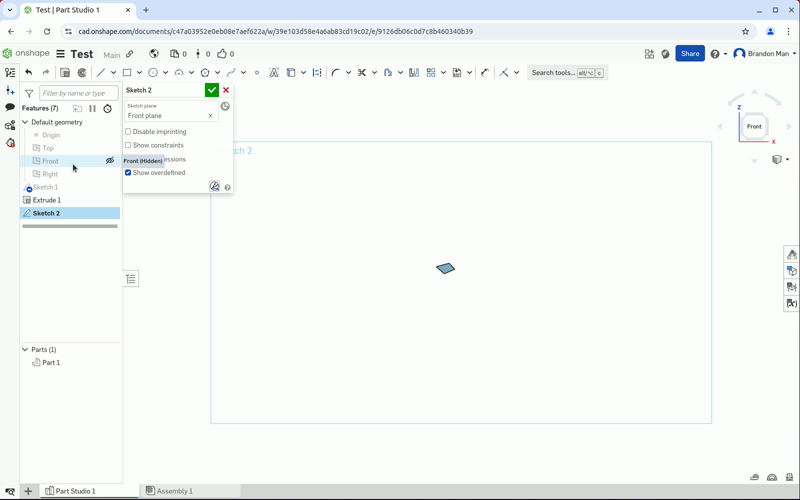
mouse_move(73, 352)
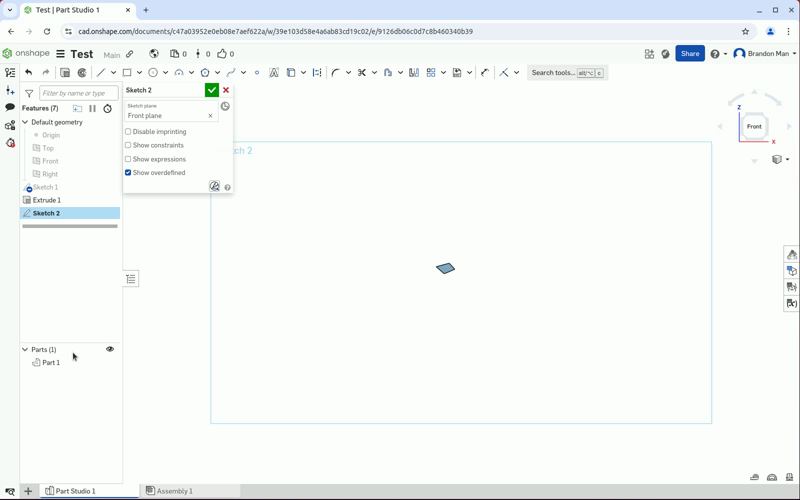
key(y)
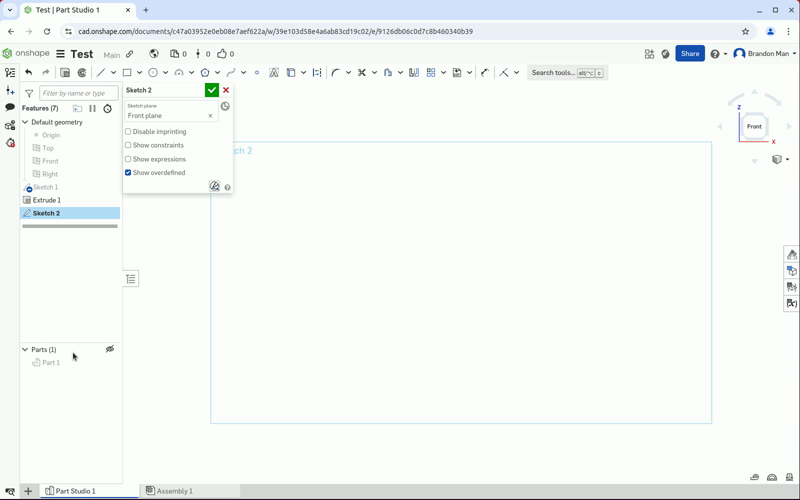
key(l)
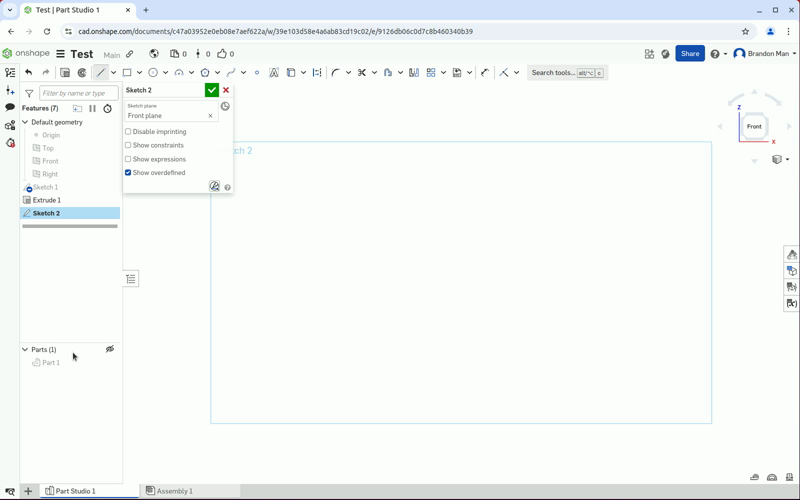
key_down(shift)
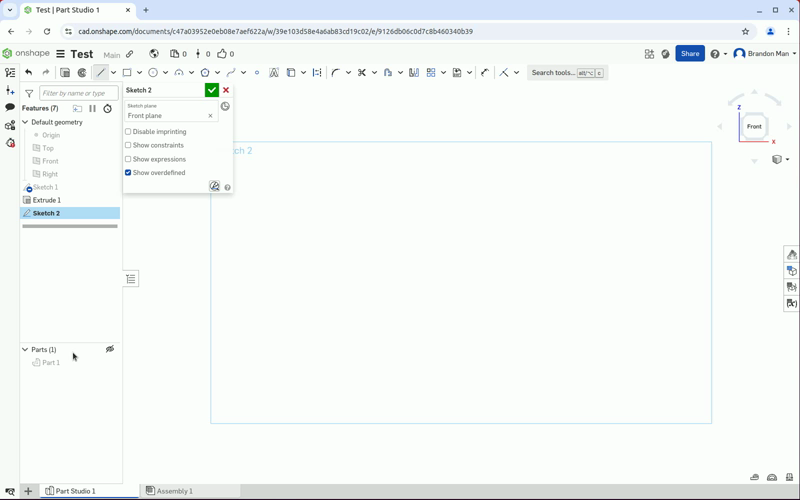
mouse_move(436, 266)
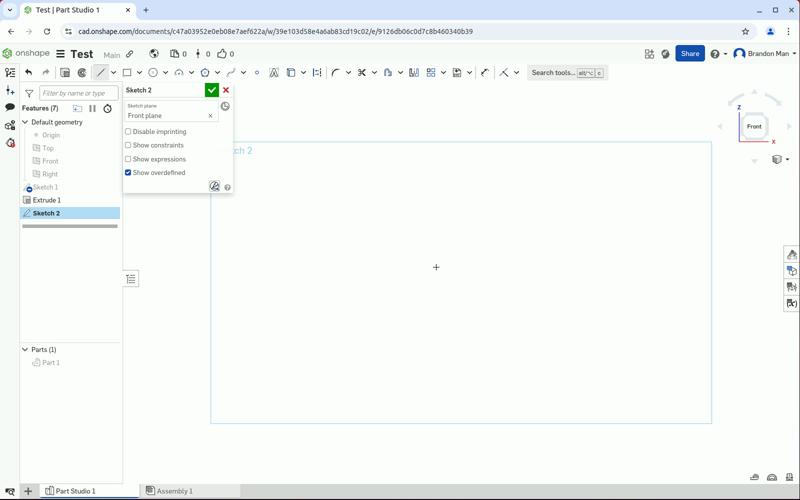
click(436, 266)
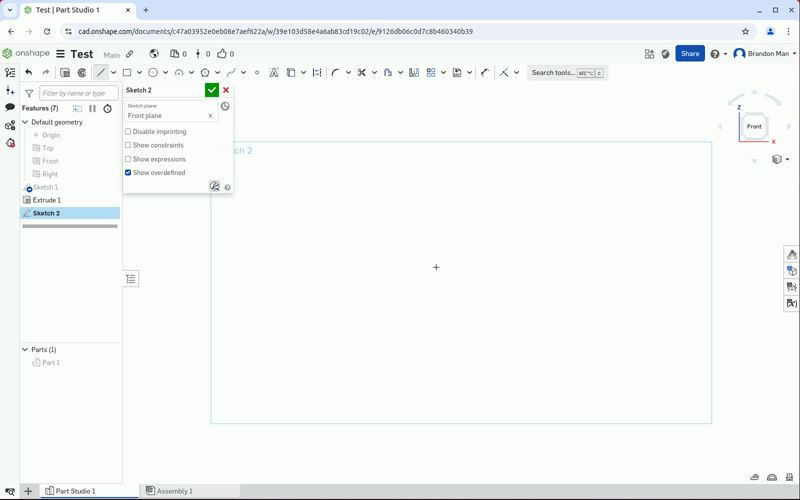
key_up(shift)
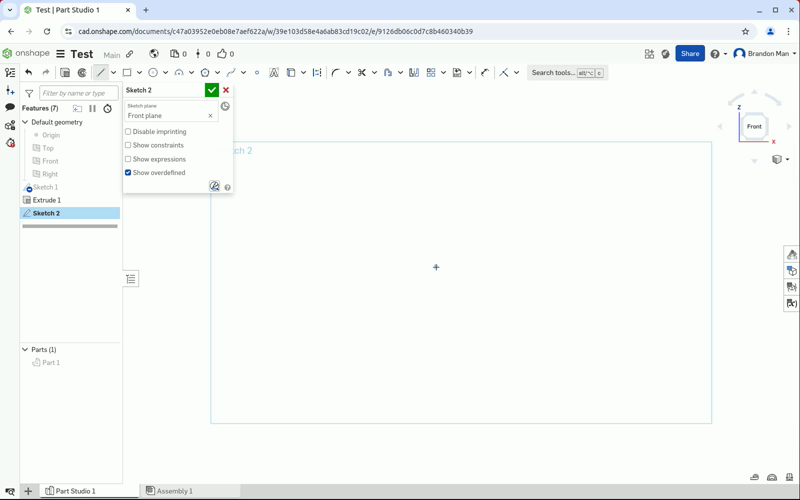
key_down(shift)
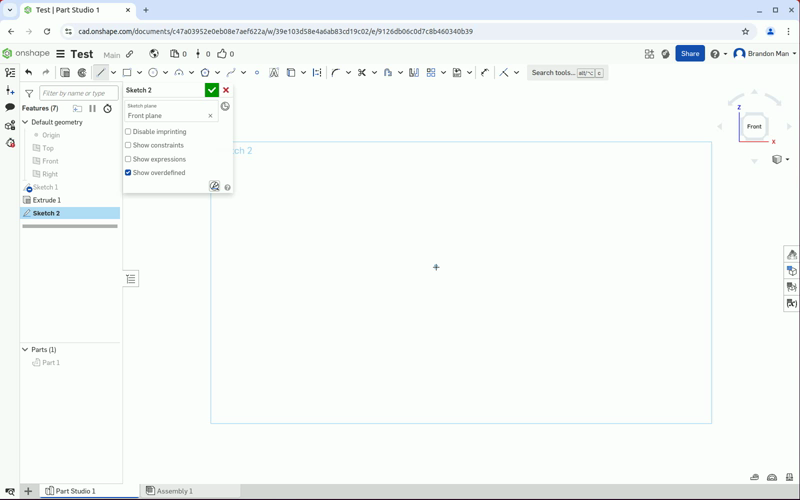
mouse_move(466, 266)
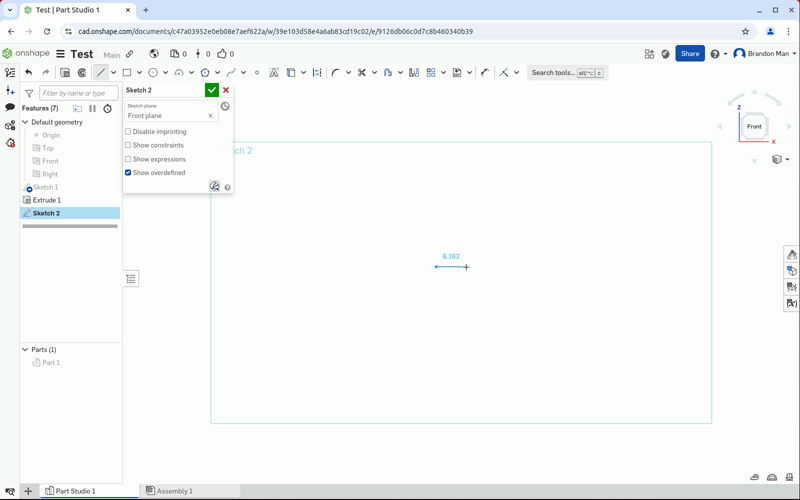
mouse_move(444, 273)
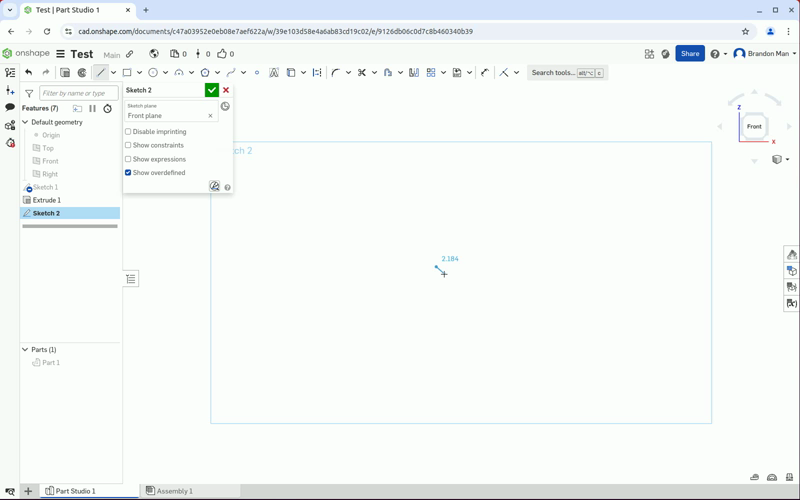
click(444, 273)
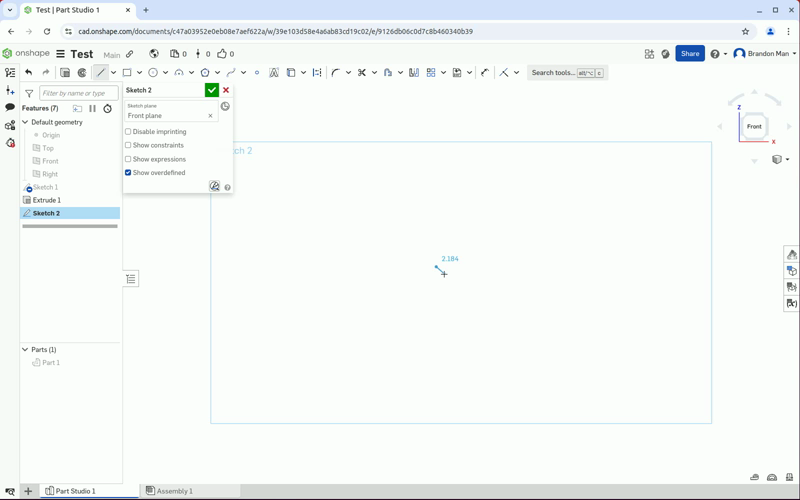
key_up(shift)
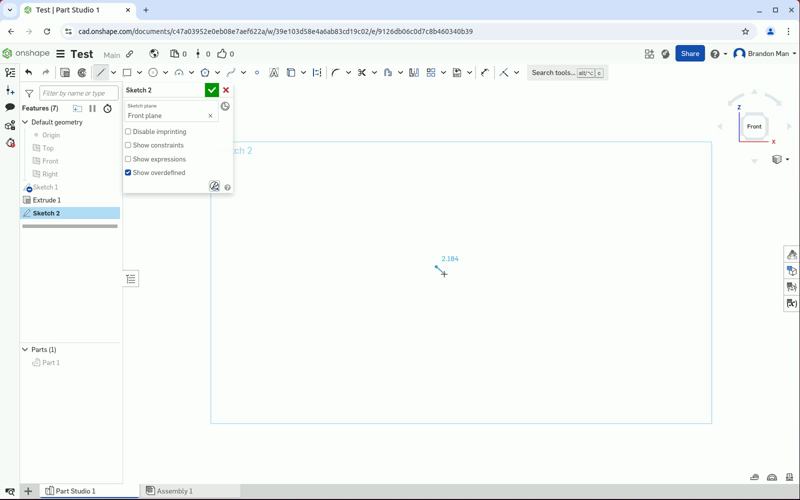
key_down(shift)
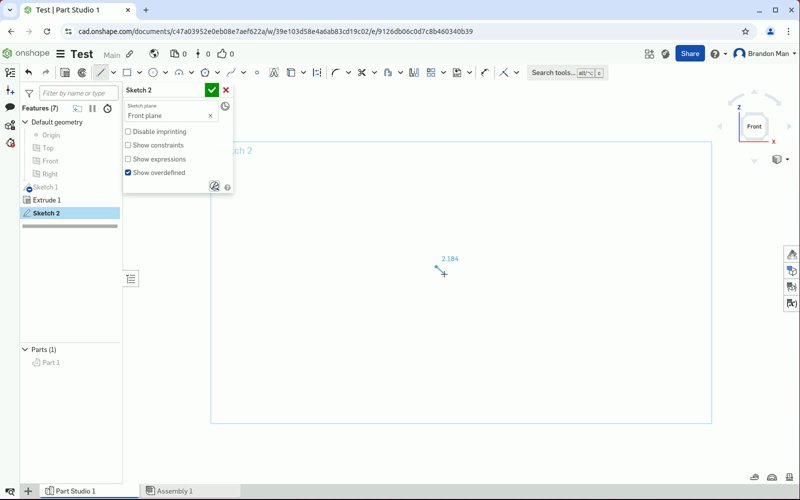
mouse_move(474, 273)
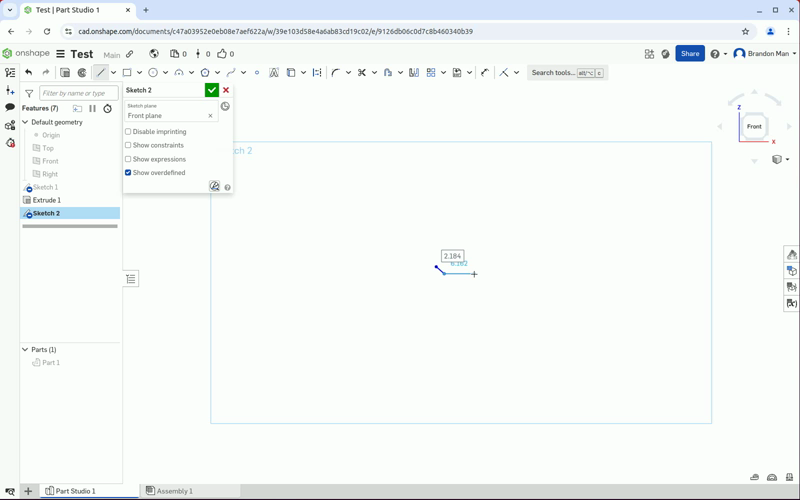
mouse_move(454, 269)
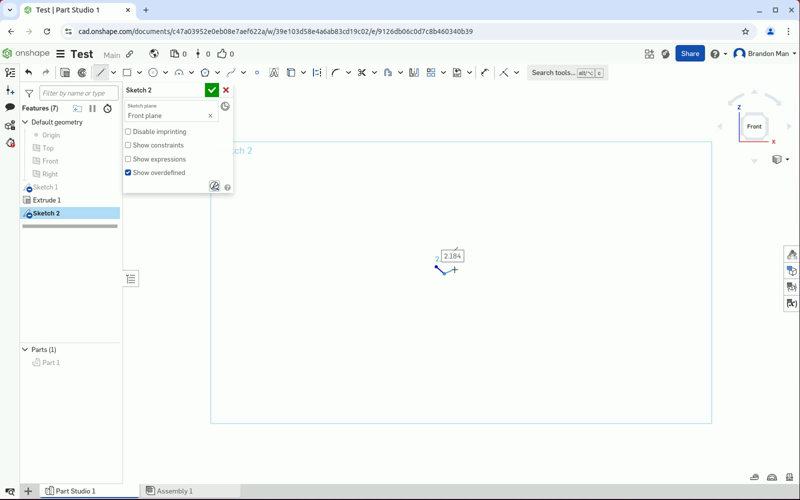
click(454, 269)
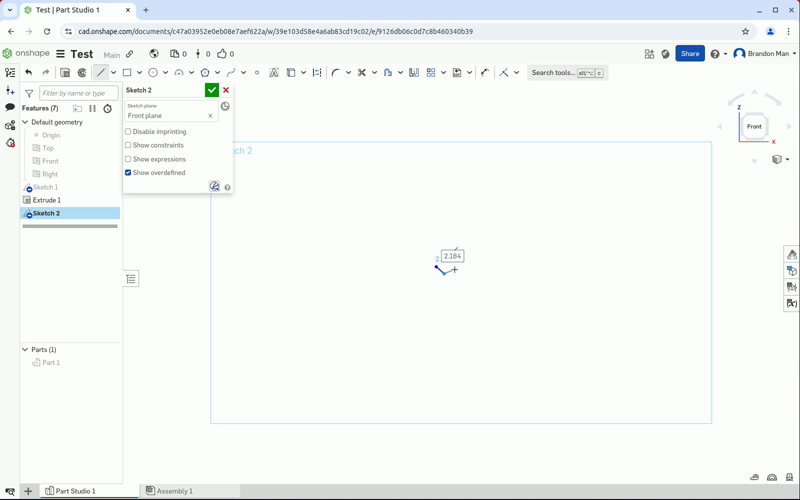
key_up(shift)
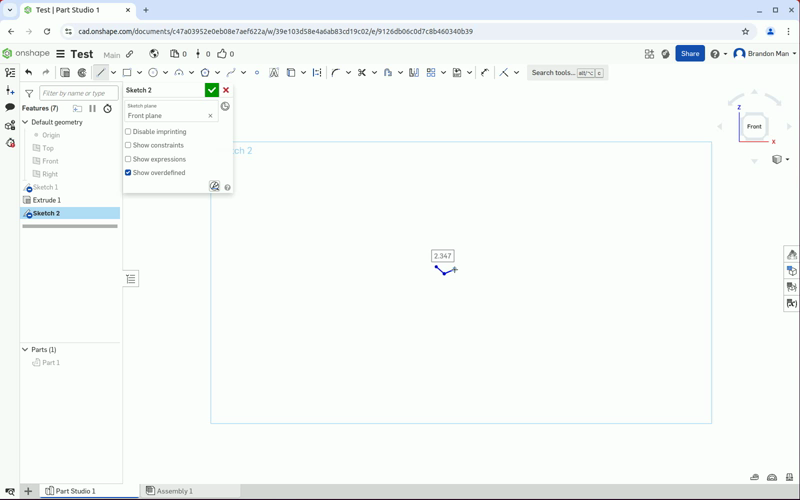
key_down(shift)
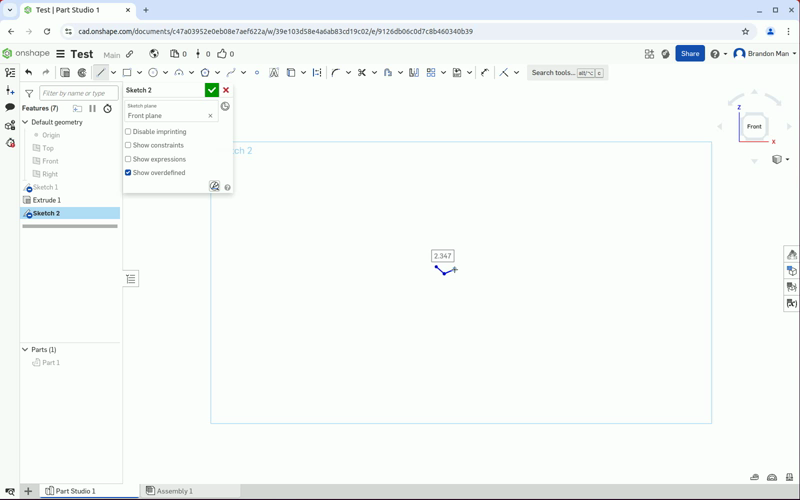
mouse_move(484, 269)
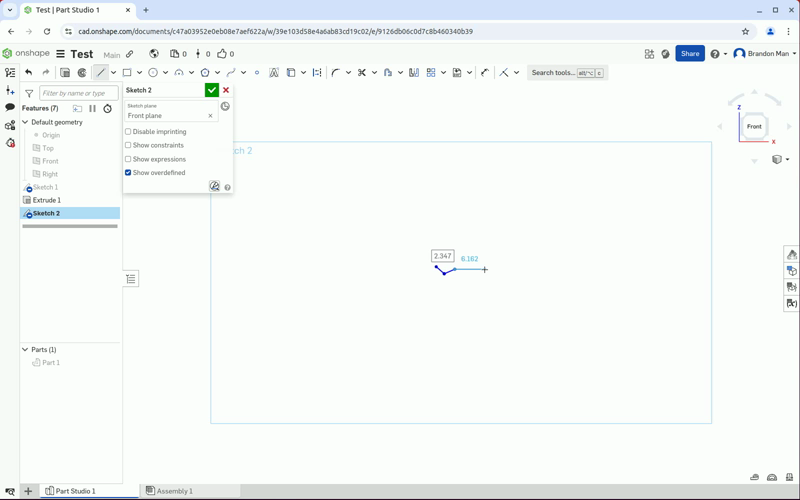
mouse_move(449, 263)
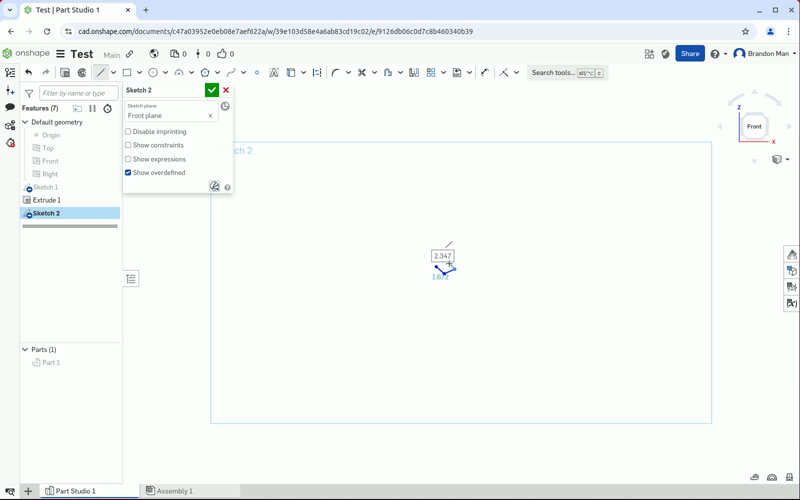
click(449, 263)
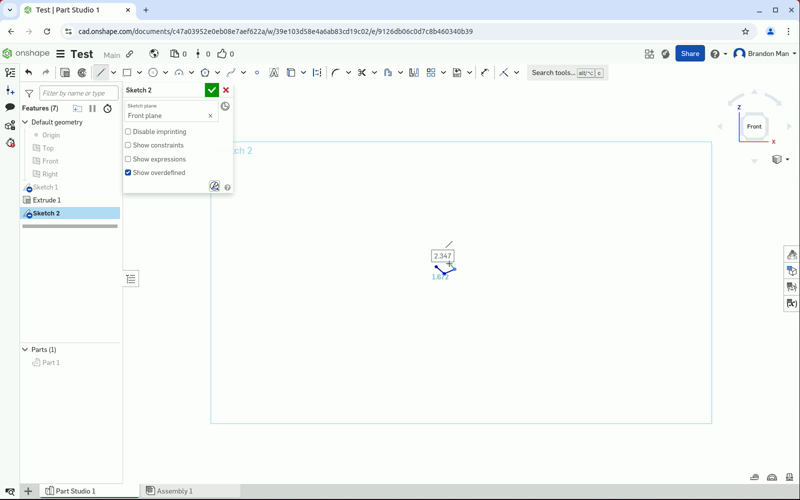
key_up(shift)
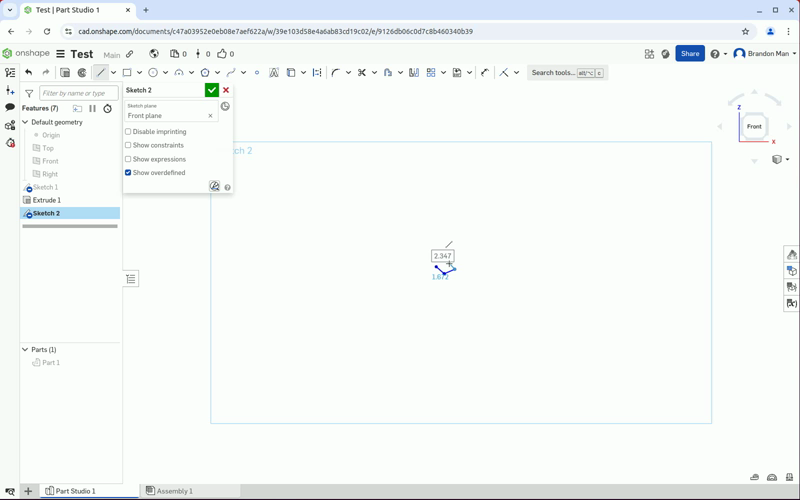
mouse_move(479, 263)
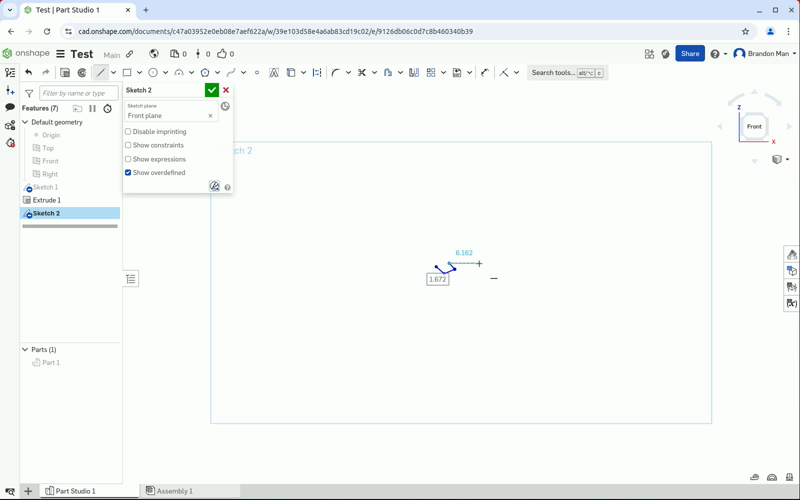
key_down(shift)
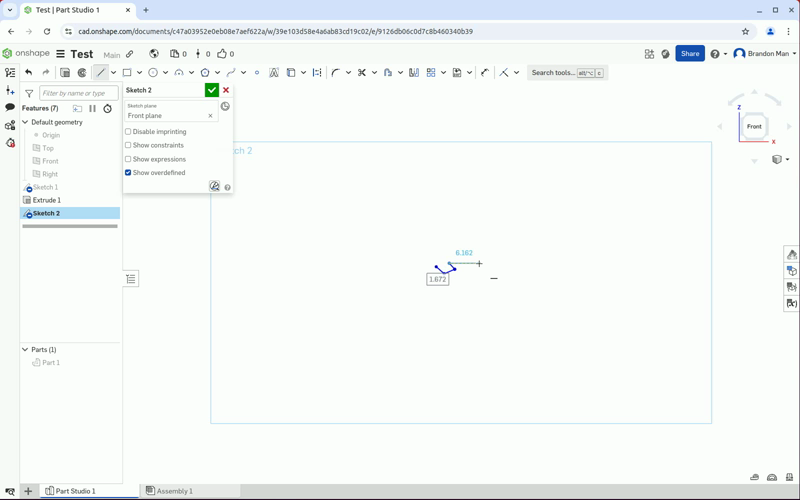
mouse_move(436, 266)
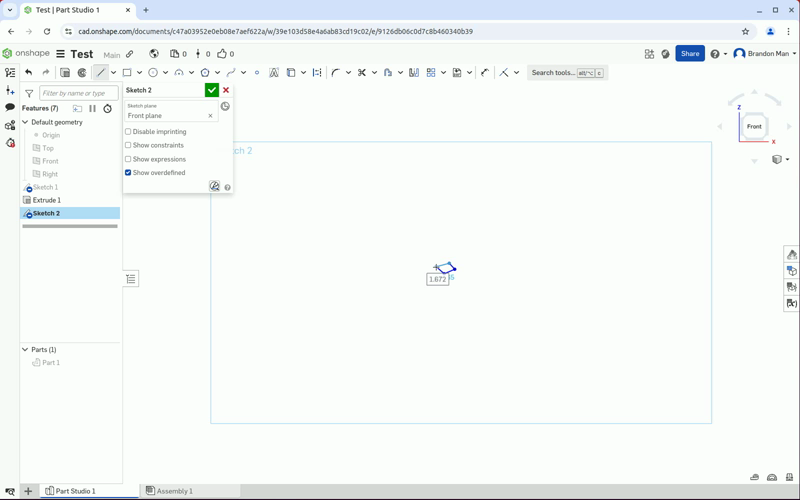
key_up(shift)
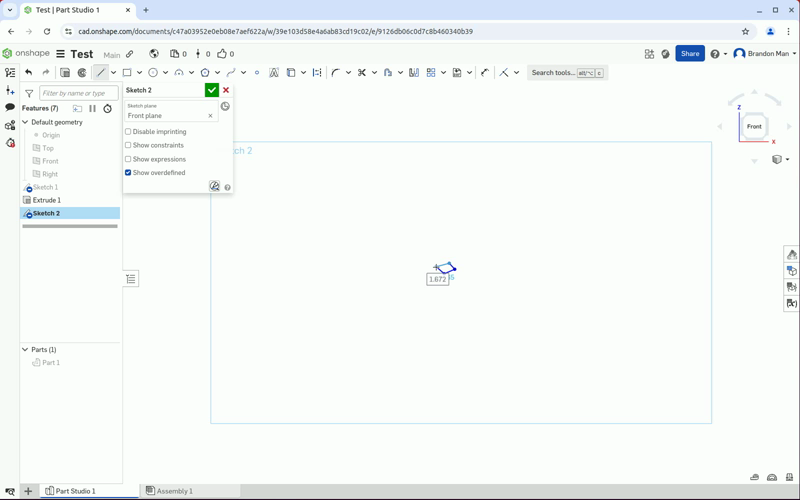
click(436, 266)
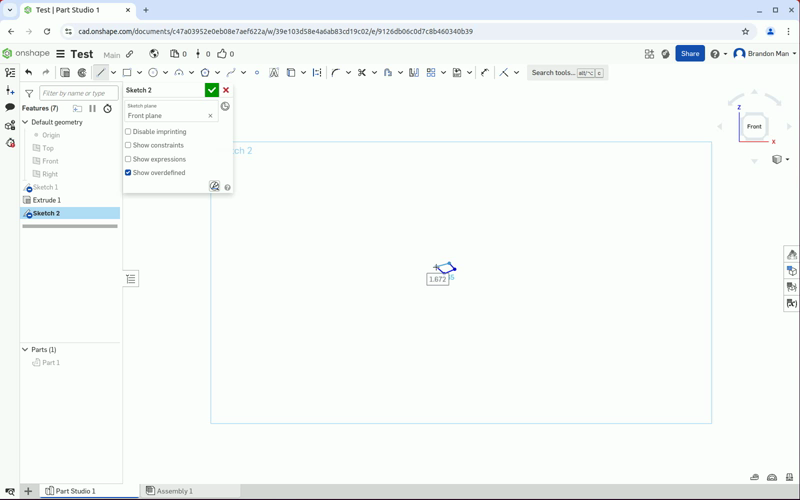
key(esc)
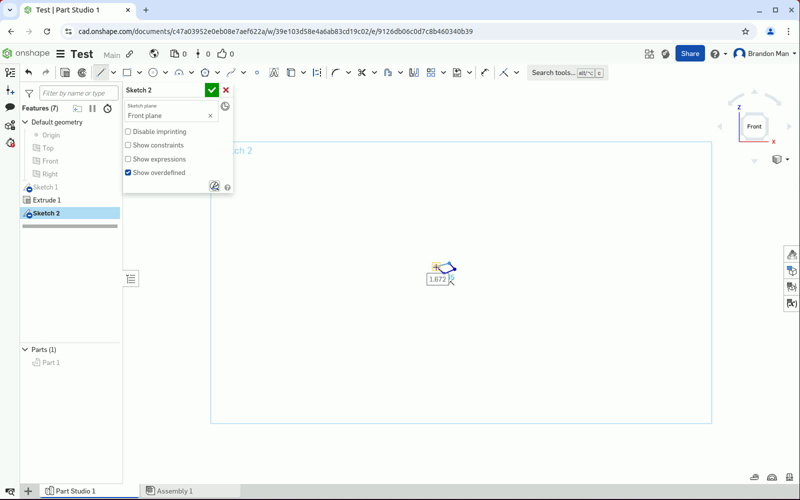
mouse_move(449, 269)
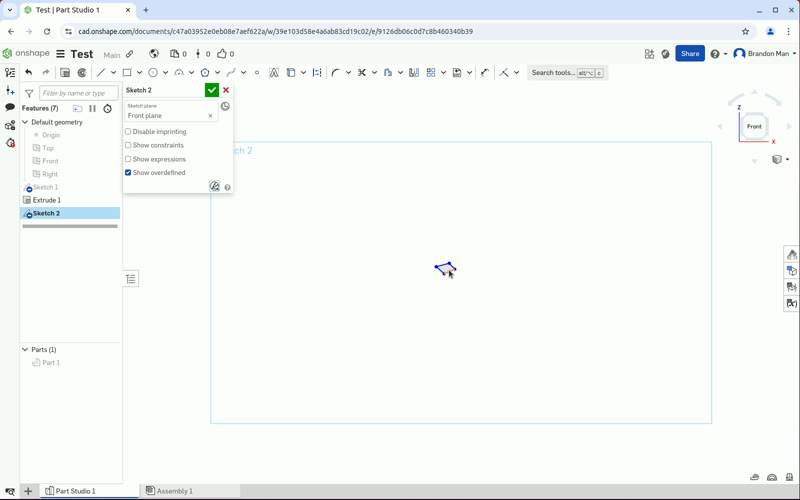
scroll(6)
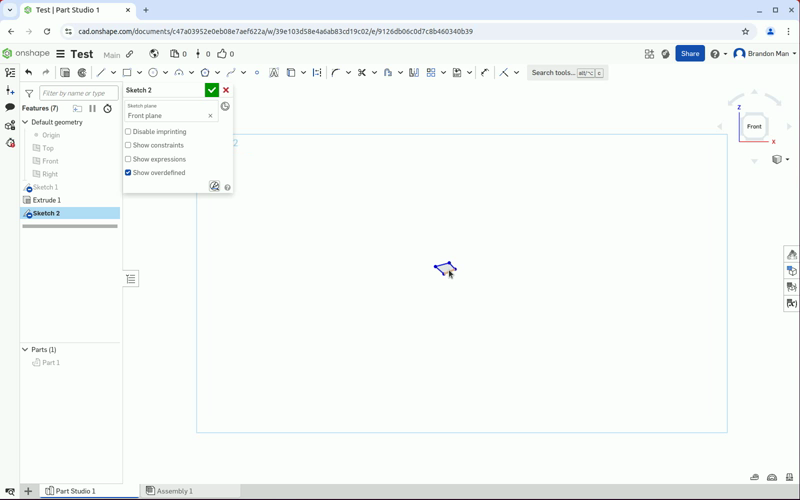
scroll(6)
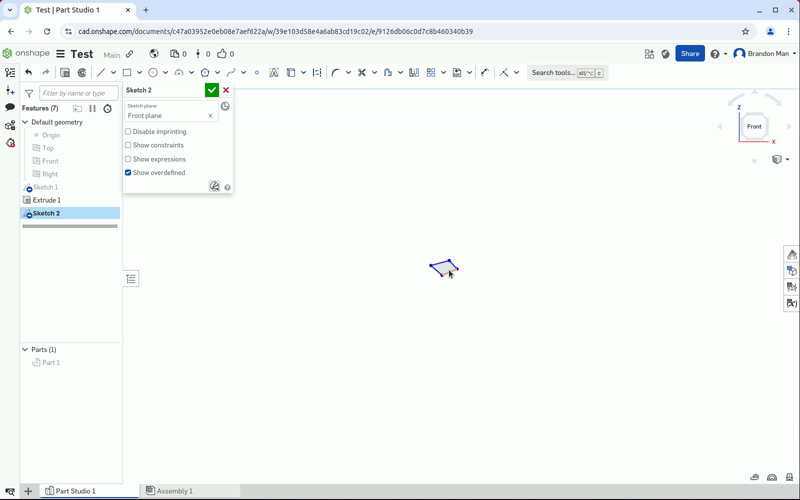
scroll(6)
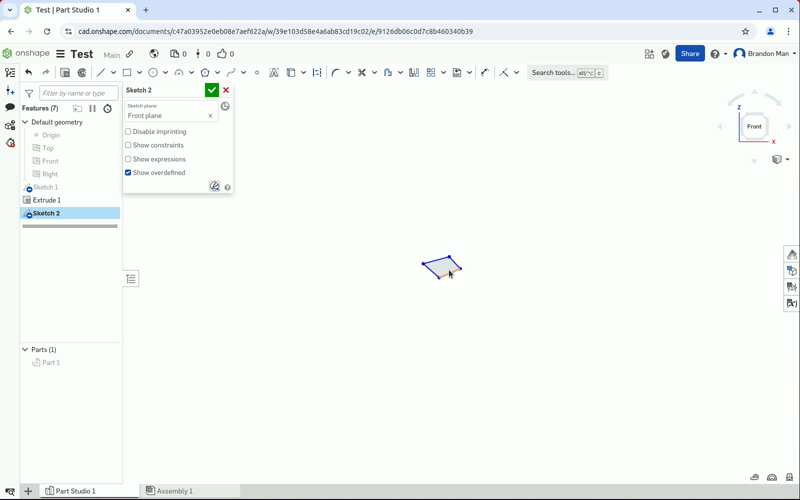
scroll(6)
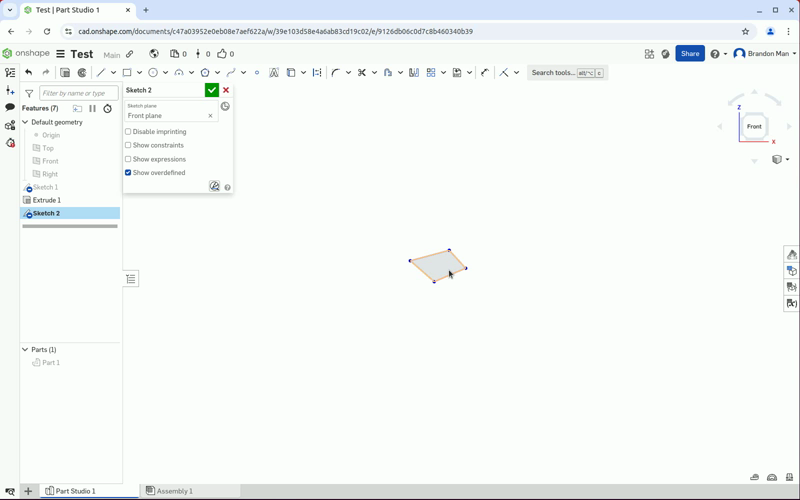
scroll(6)
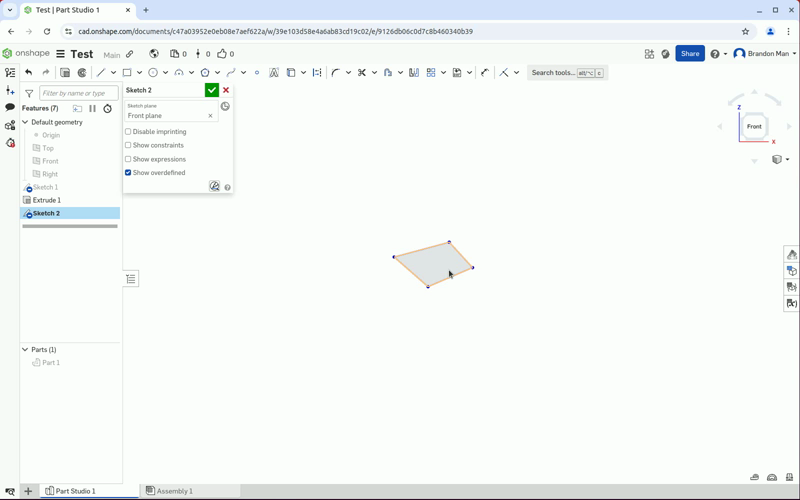
scroll(6)
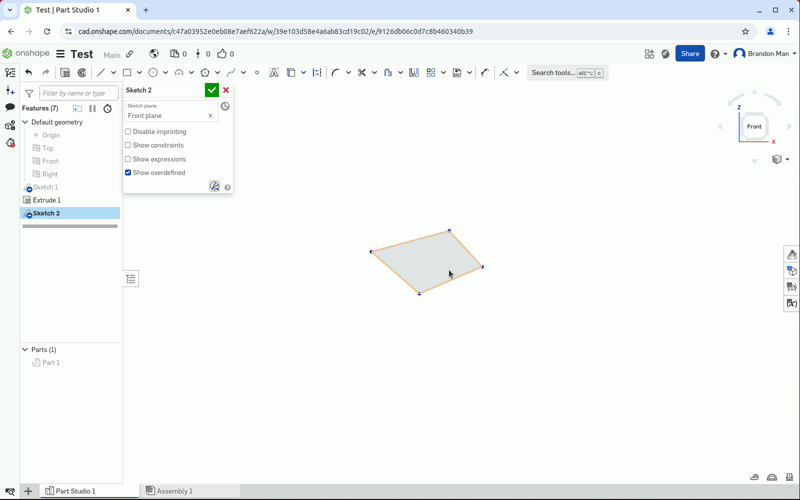
scroll(6)
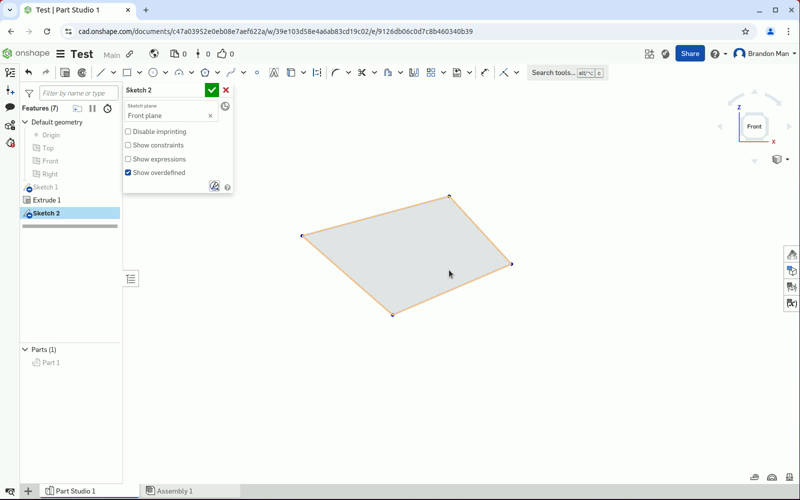
click(449, 269)
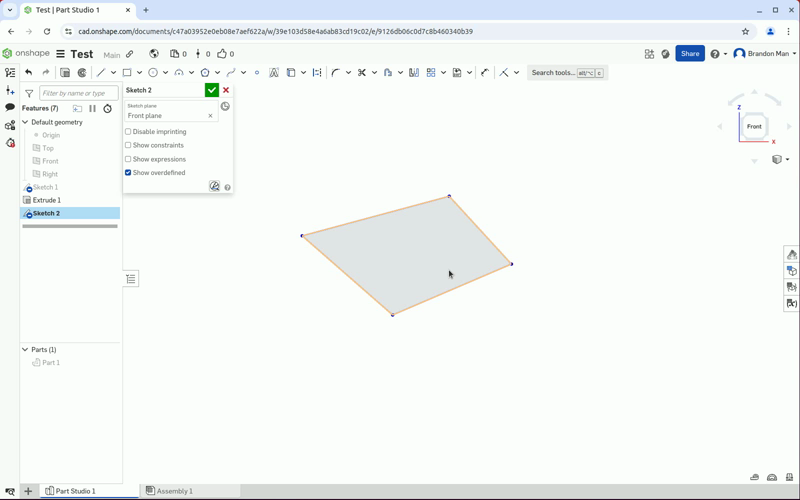
scroll(-6)
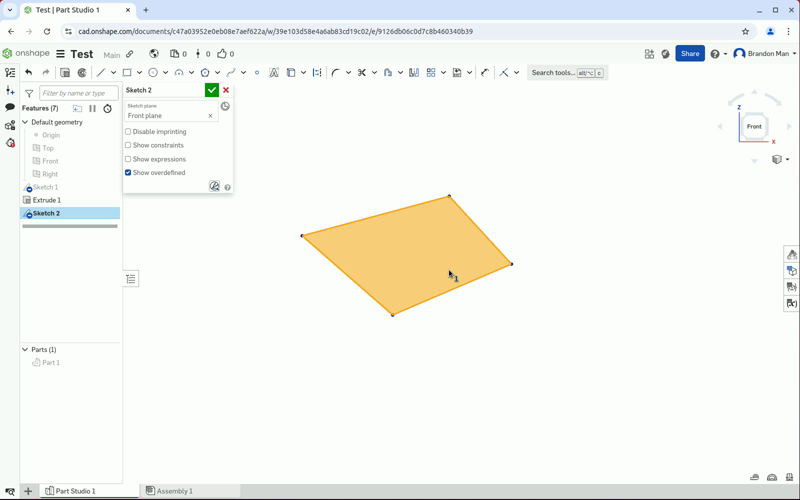
scroll(-6)
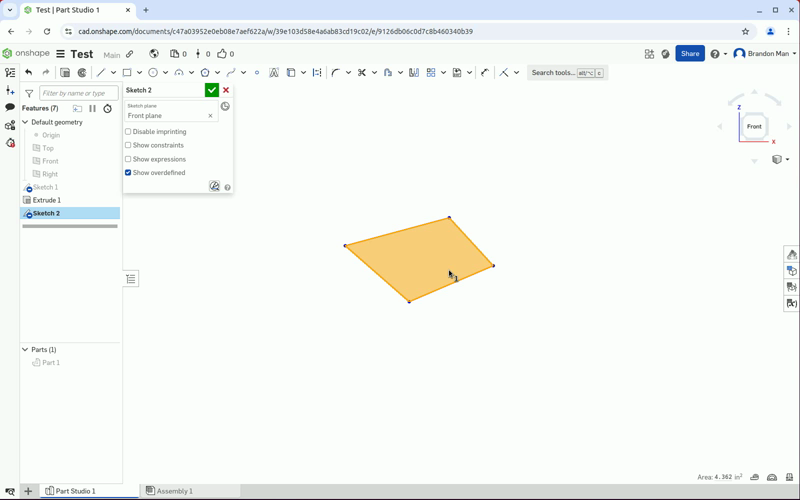
scroll(-6)
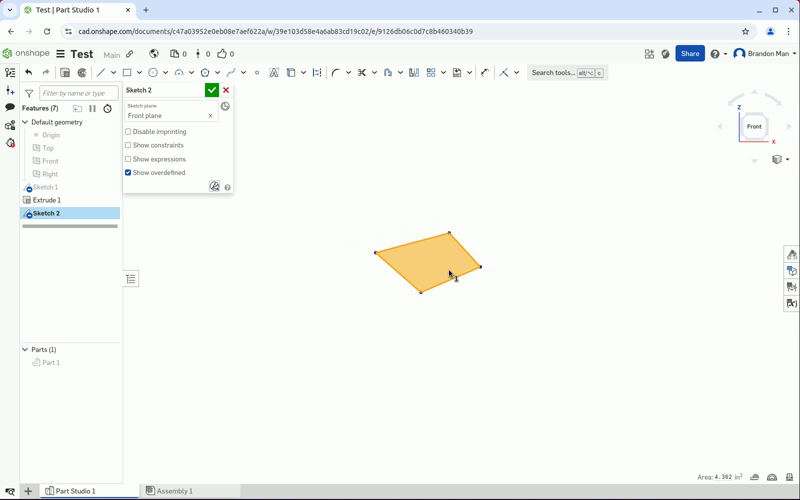
scroll(-6)
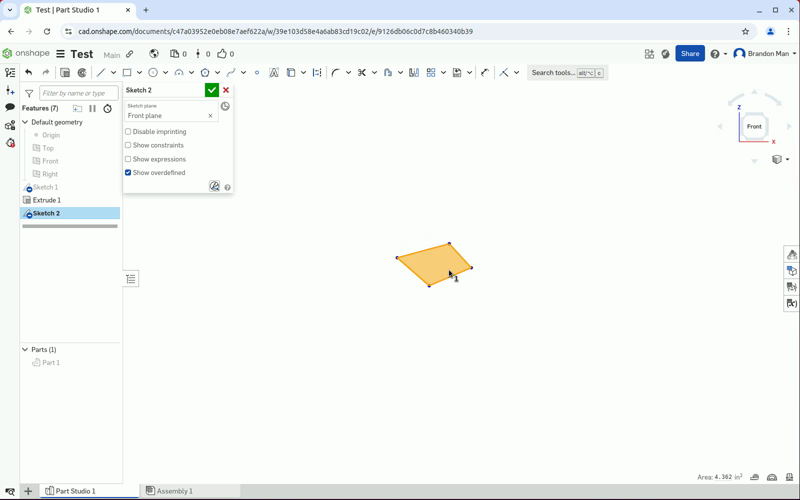
scroll(-6)
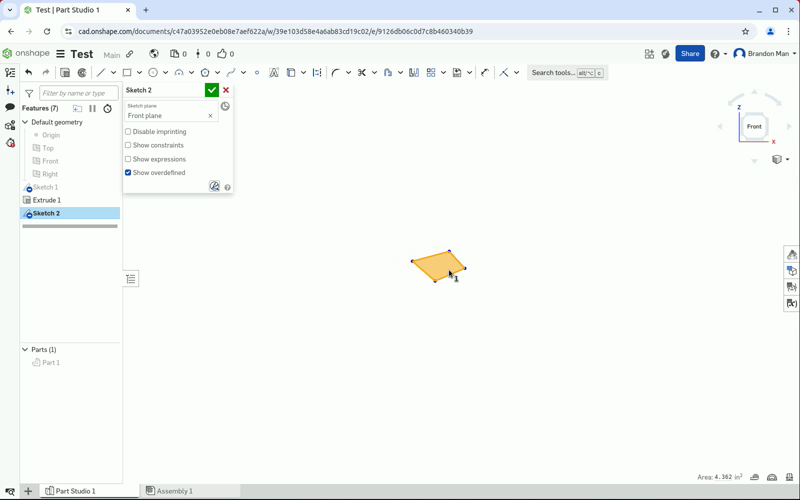
scroll(-6)
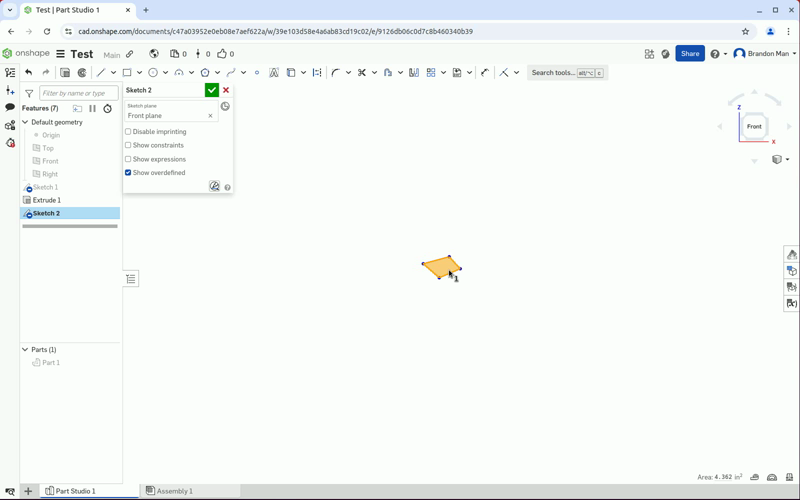
scroll(-6)
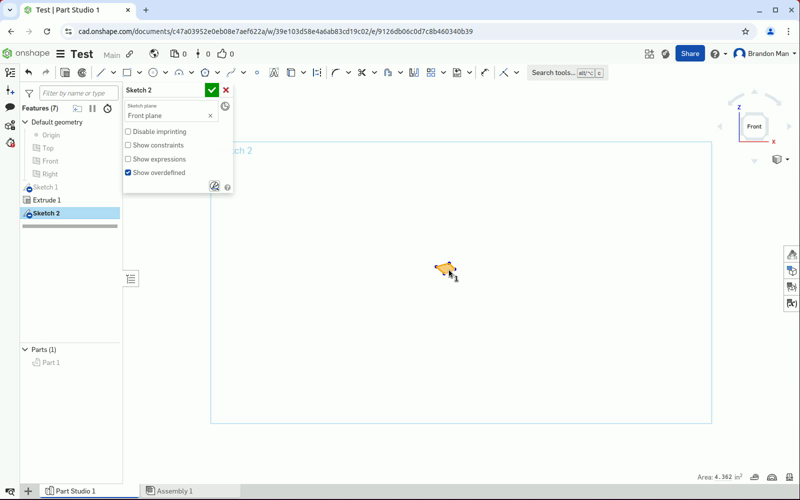
mouse_move(73, 352)
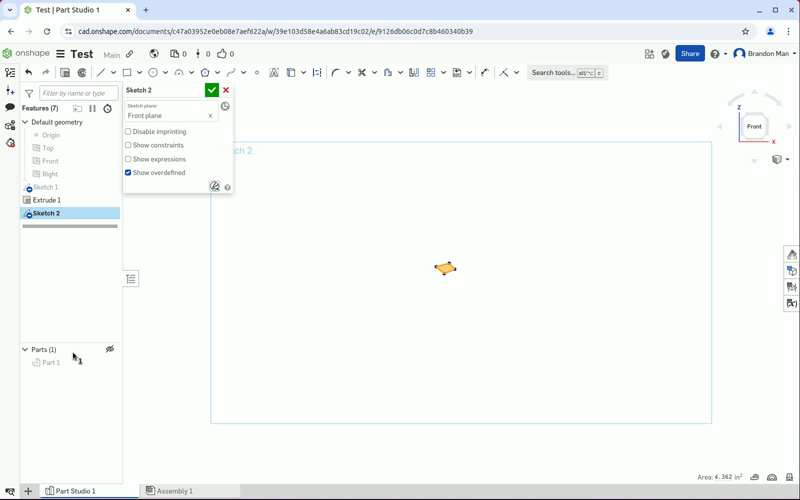
key(shift+y)
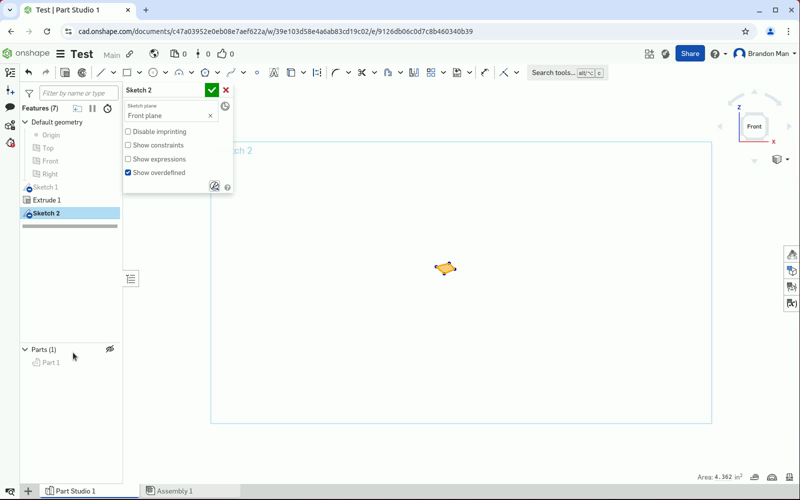
key(shift+e)
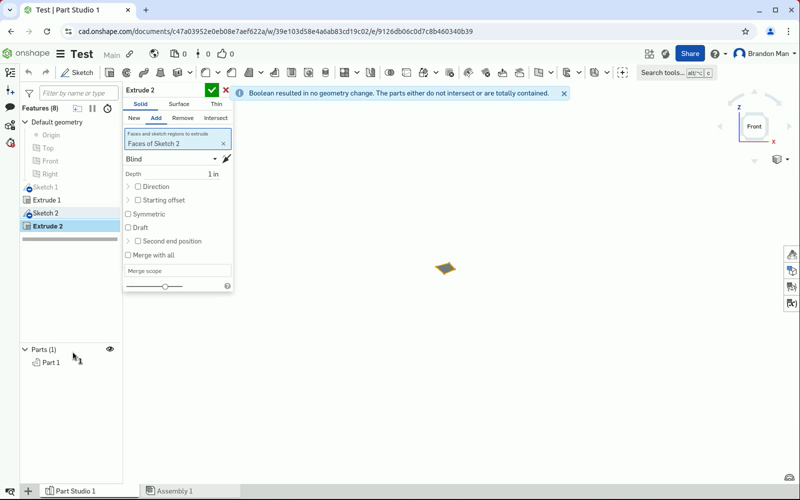
mouse_move(143, 106)
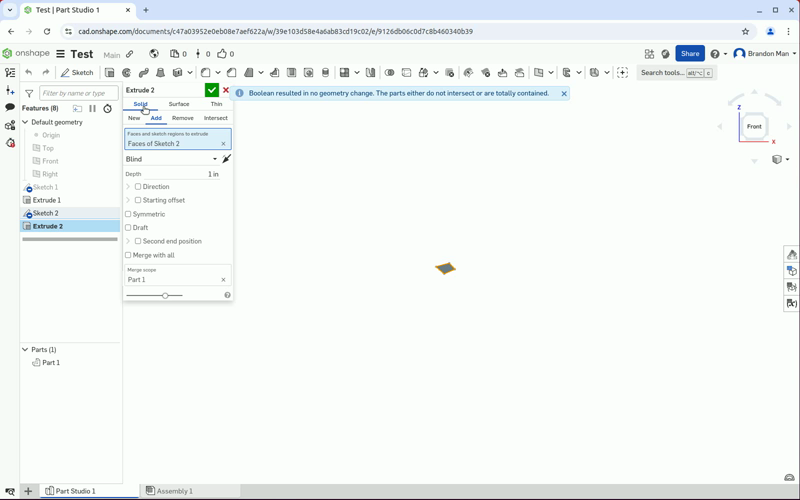
click(143, 106)
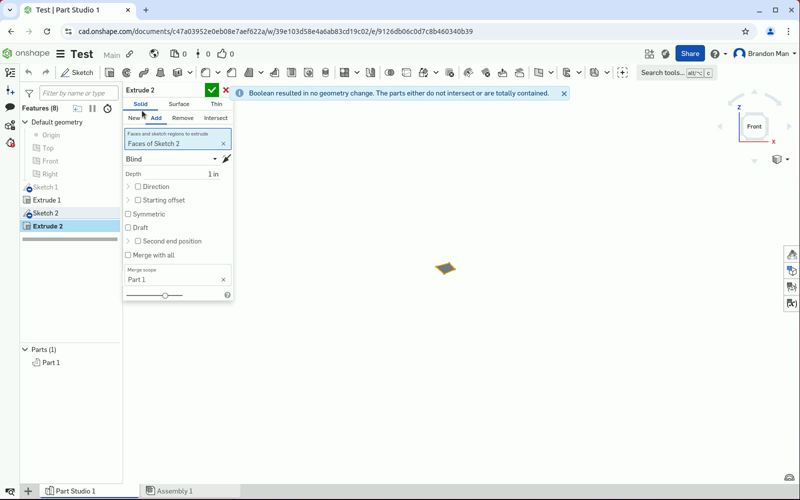
mouse_move(137, 120)
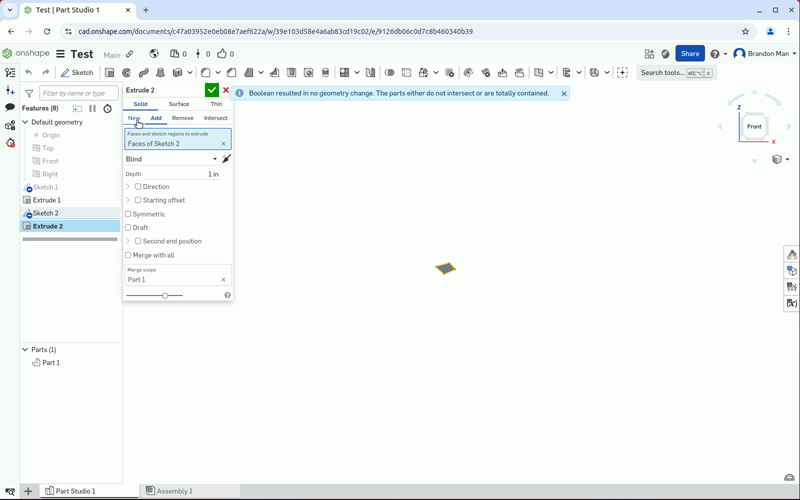
click(137, 120)
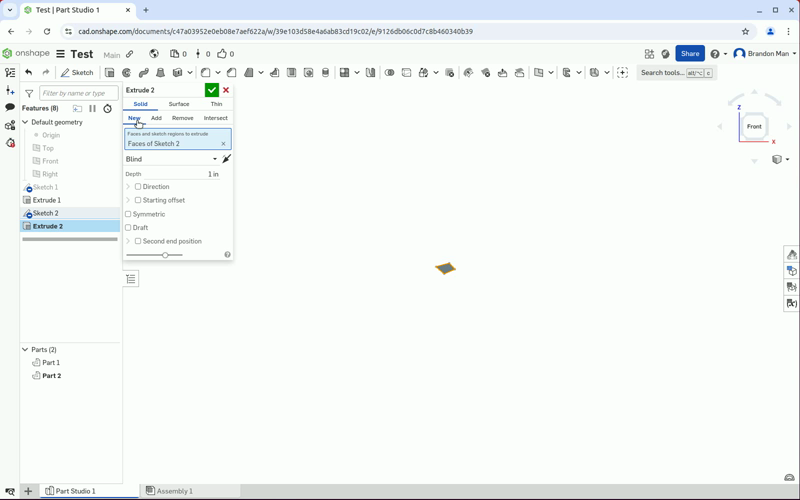
key(tab, 4)
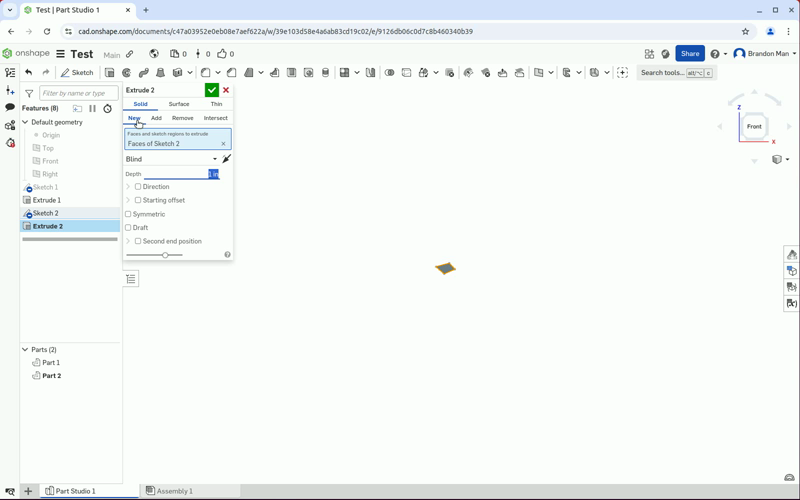
text(23.108)
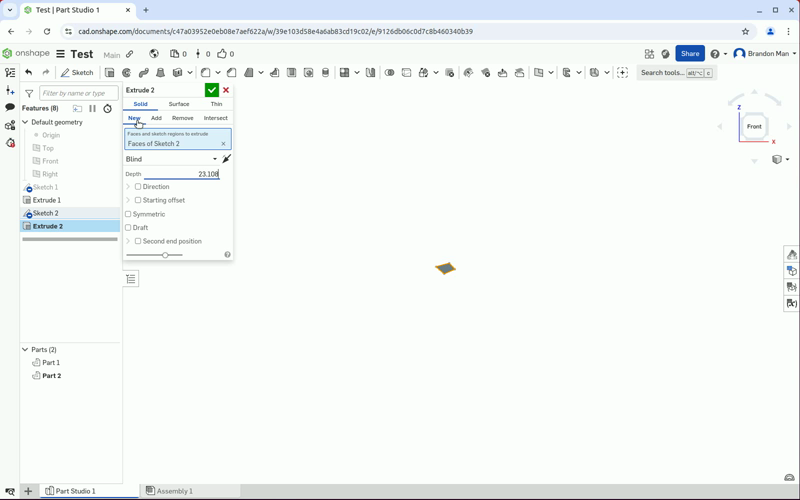
key(enter)
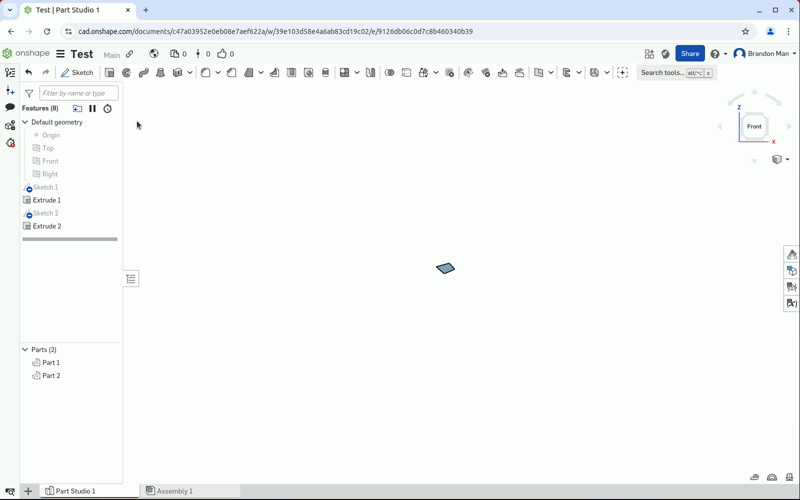
key(shift+h)
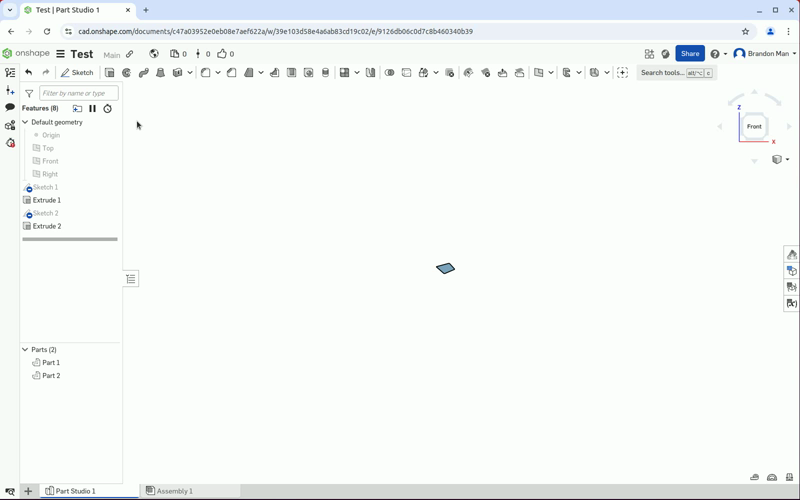
key(shift+h)
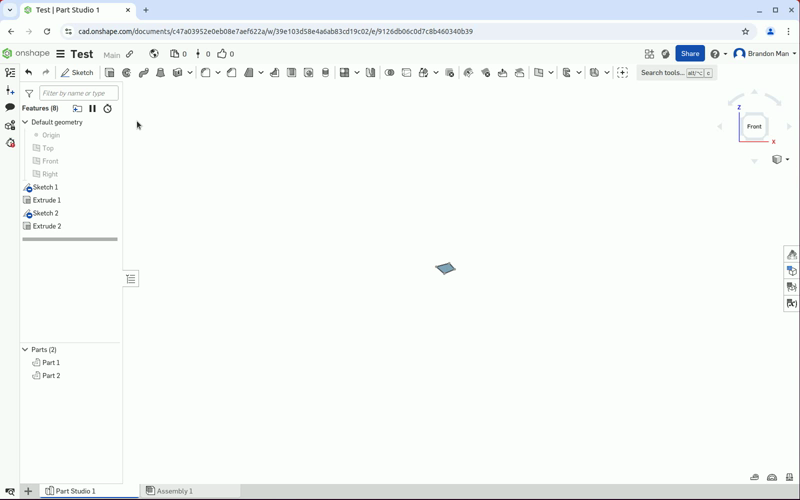
key(shift+7)
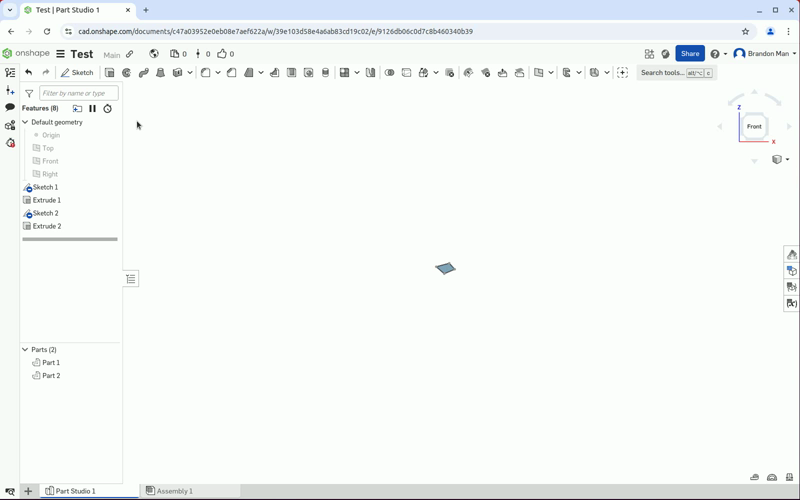
key(left, 2)
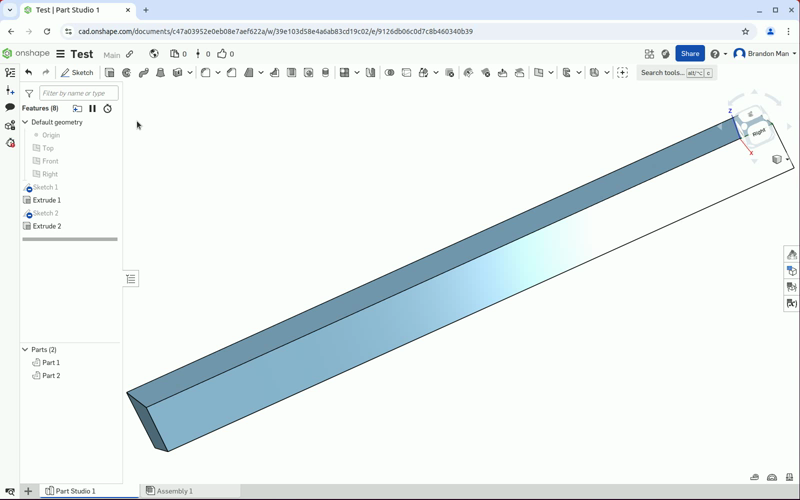
key(down, 2)
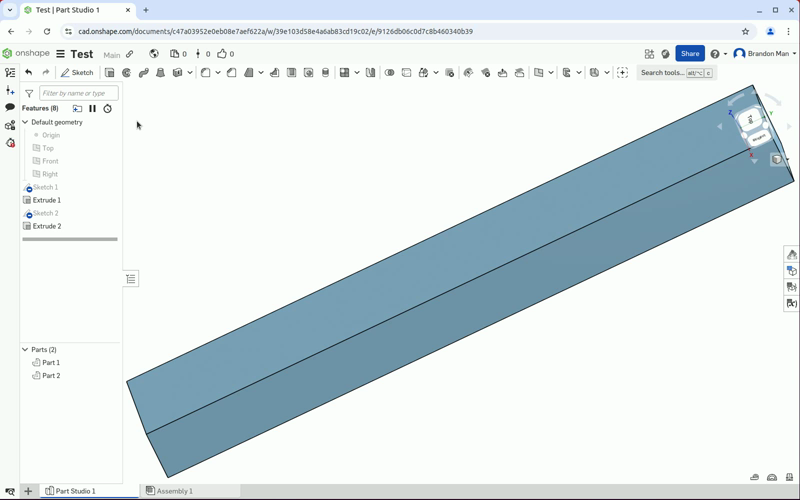
key(up, 2)
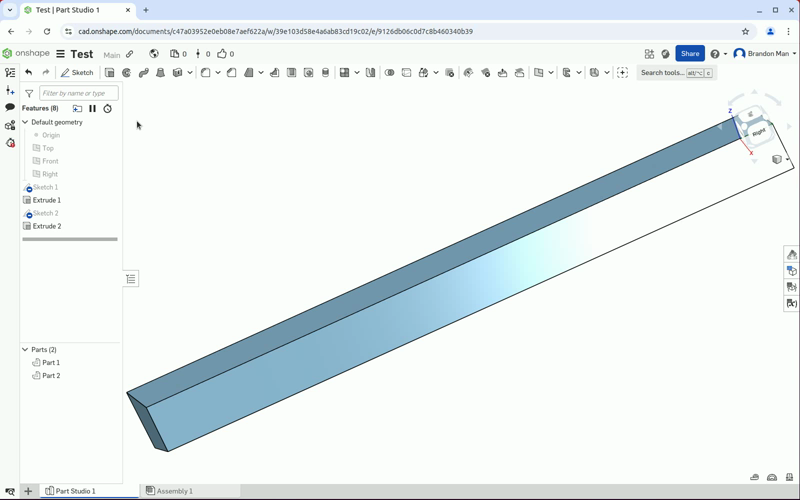
key(right, 2)
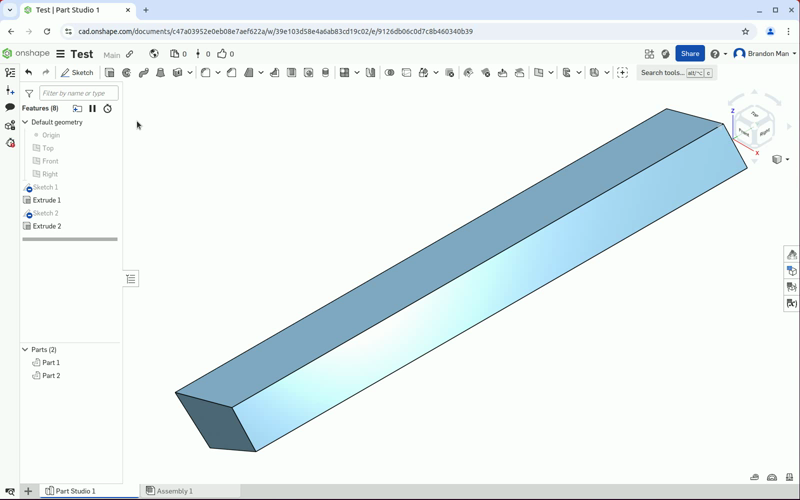
mouse_move(73, 189)
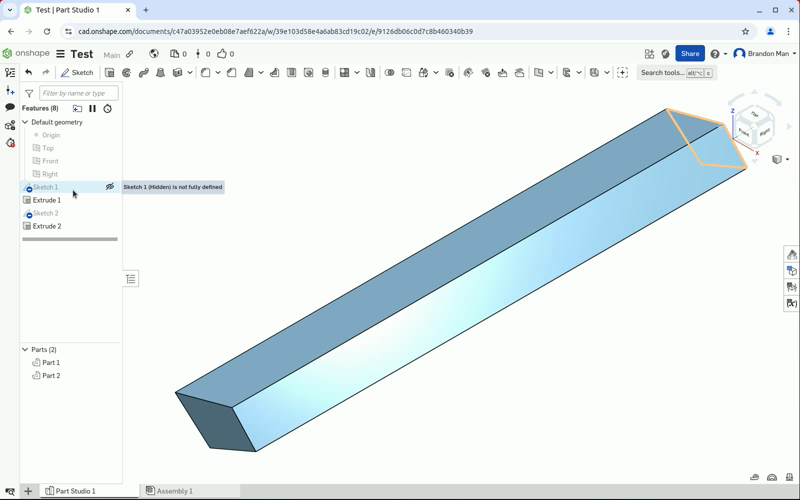
click(73, 189)